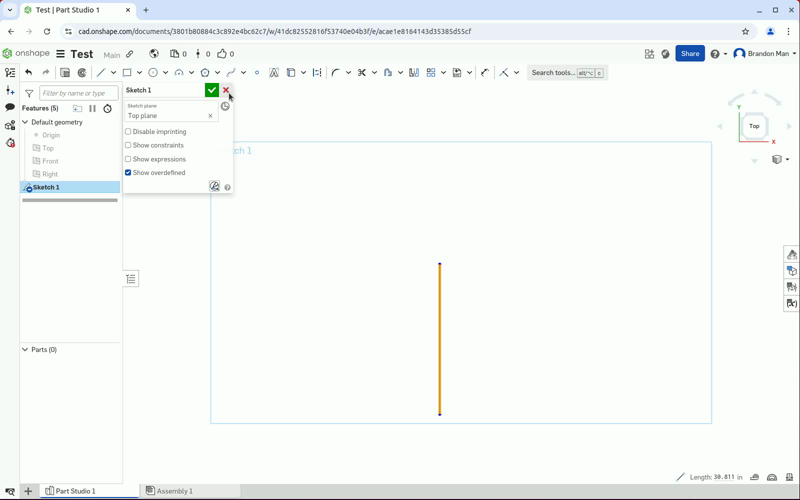
key(shift+h)
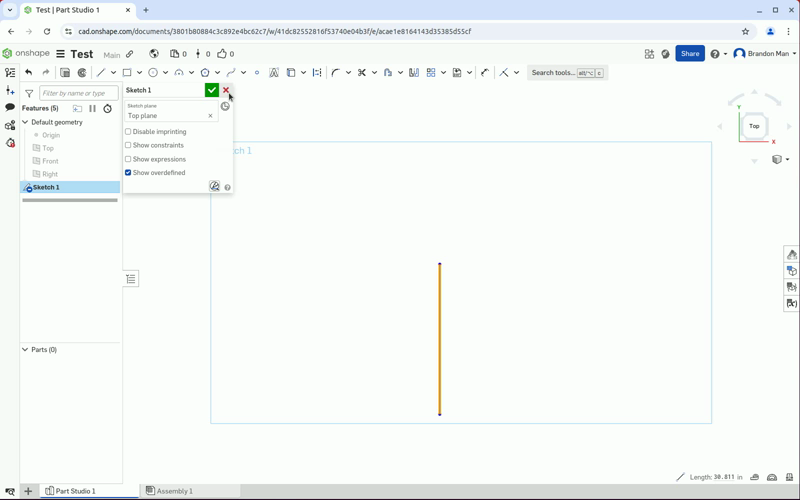
mouse_move(73, 352)
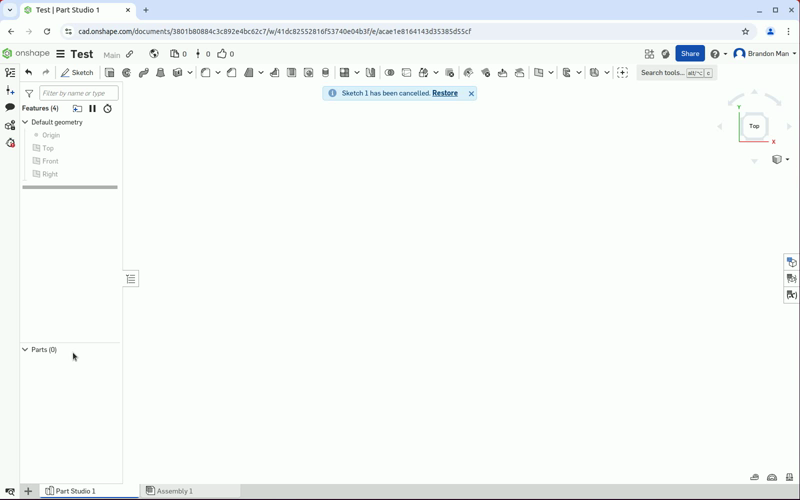
key(y)
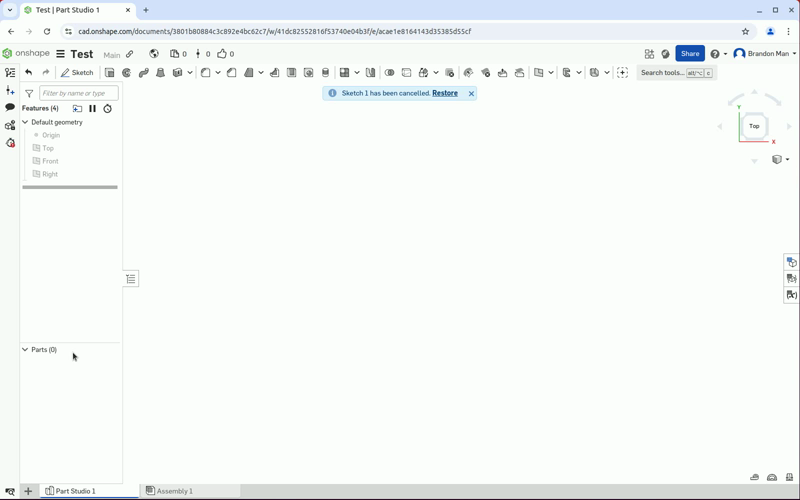
key(shift+p)
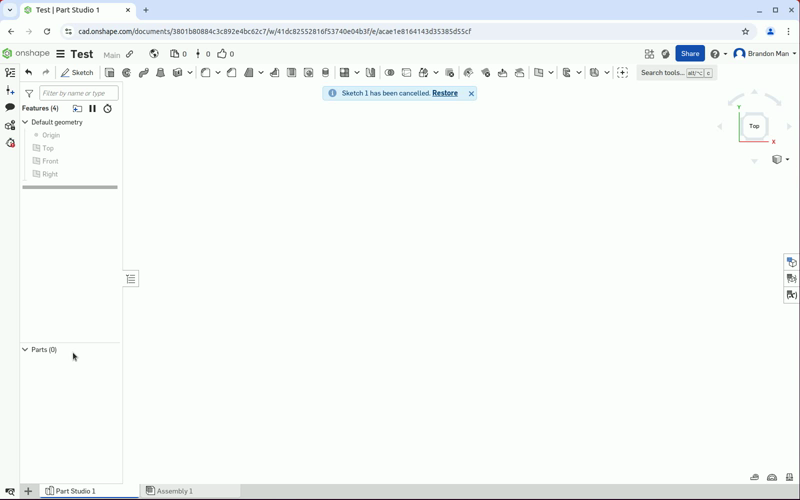
key(space)
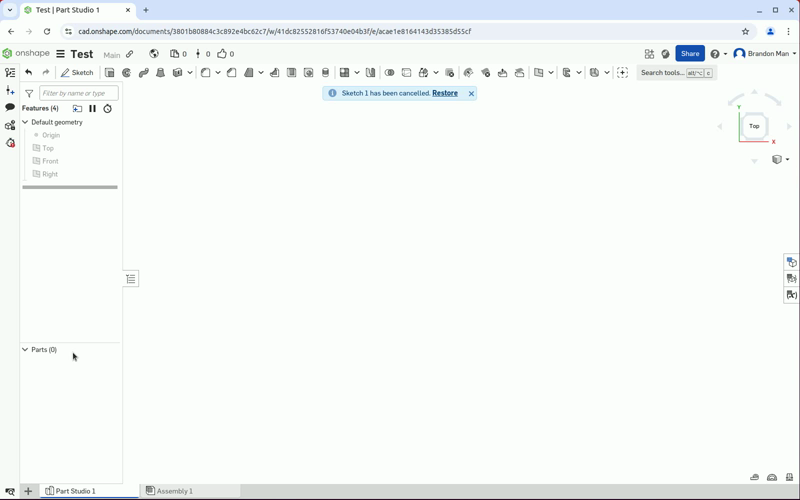
key_down(shift)
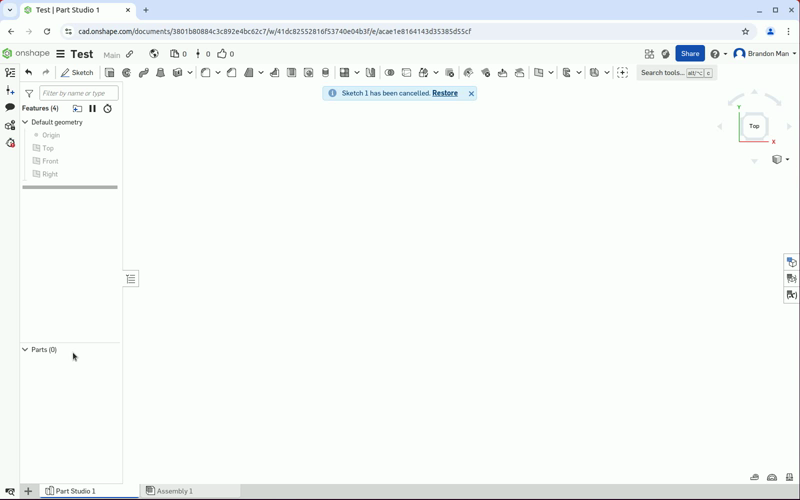
key(up)
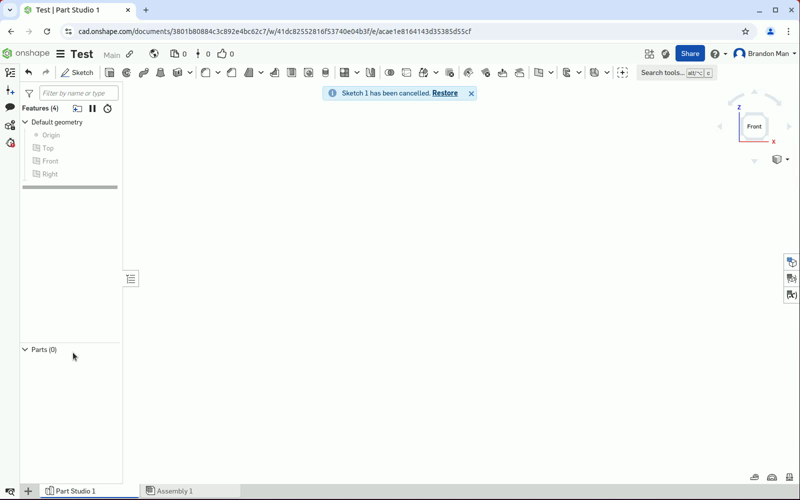
key_up(shift)
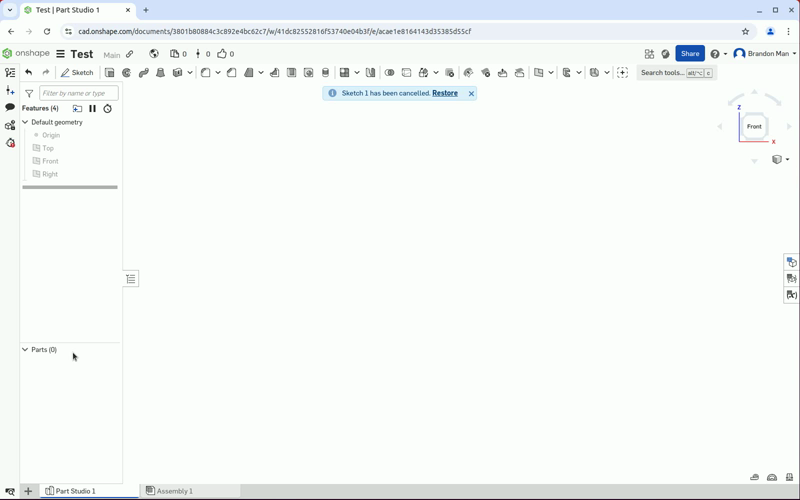
mouse_move(73, 352)
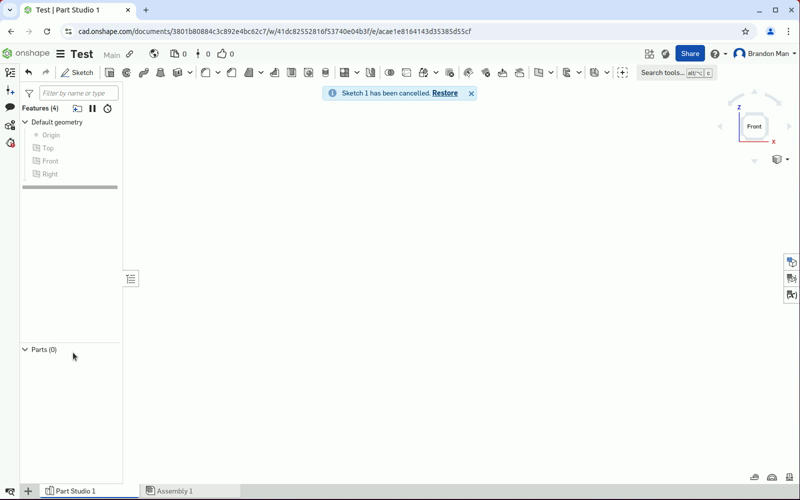
key(shift+y)
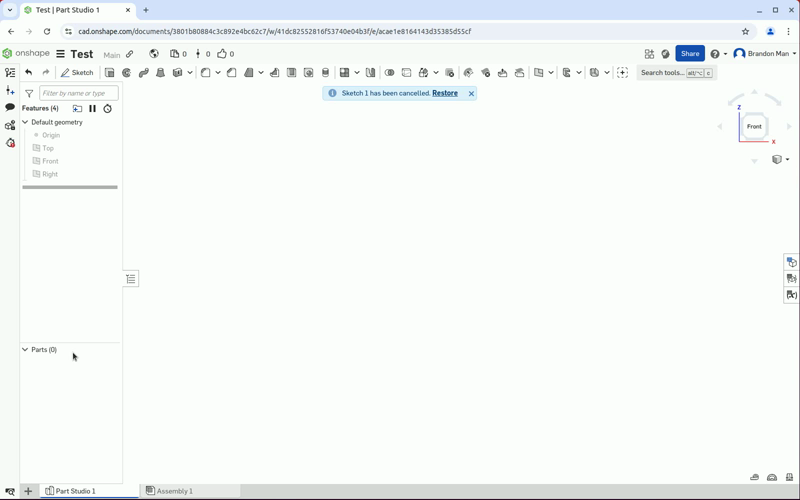
key(shift+s)
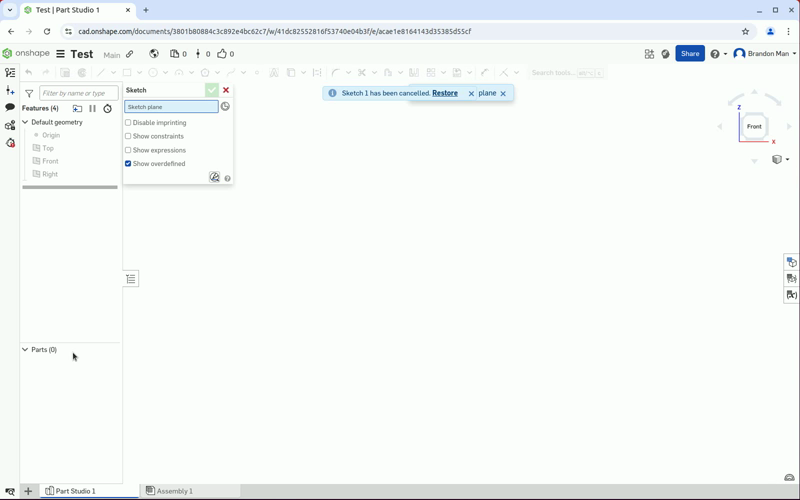
mouse_move(73, 163)
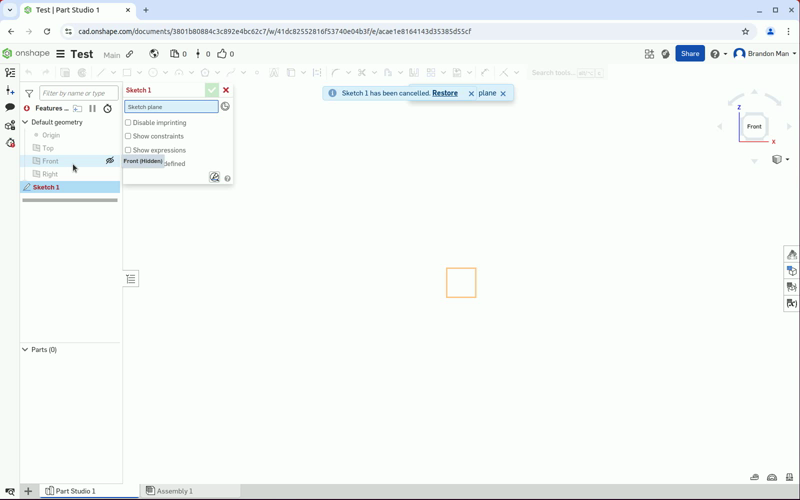
click(73, 163)
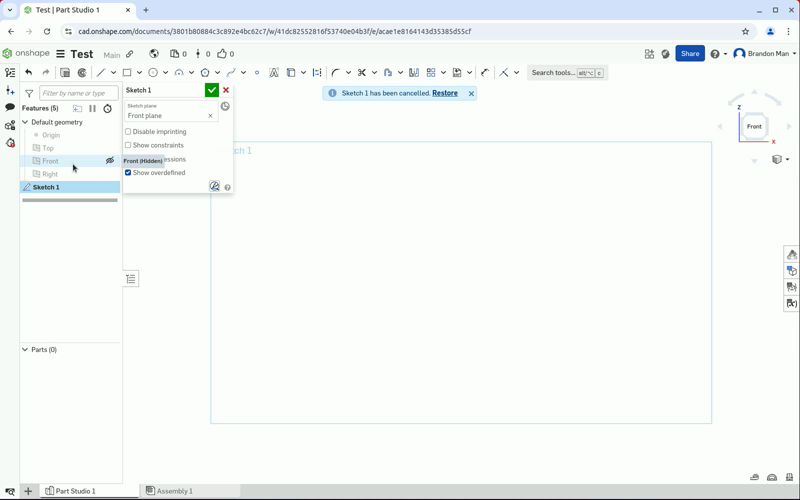
mouse_move(73, 352)
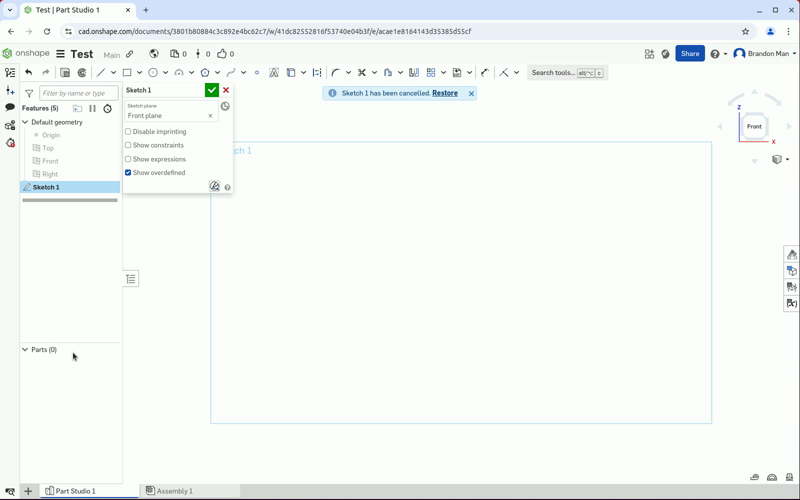
key(y)
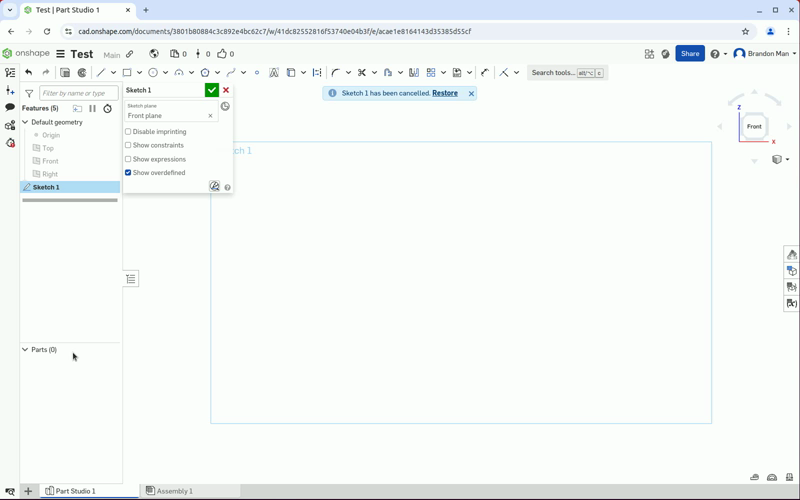
key(c)
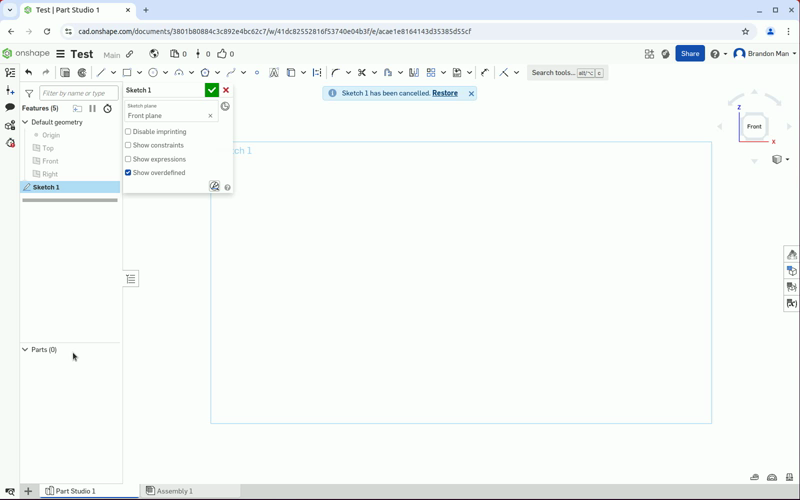
key_down(shift)
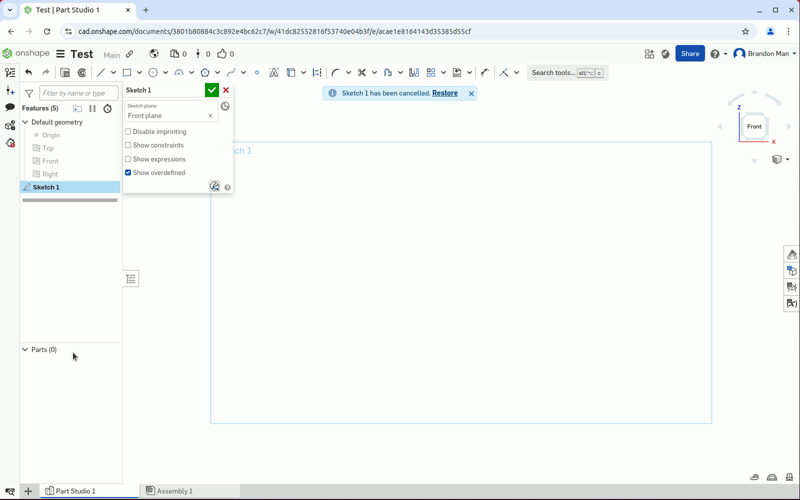
mouse_move(461, 282)
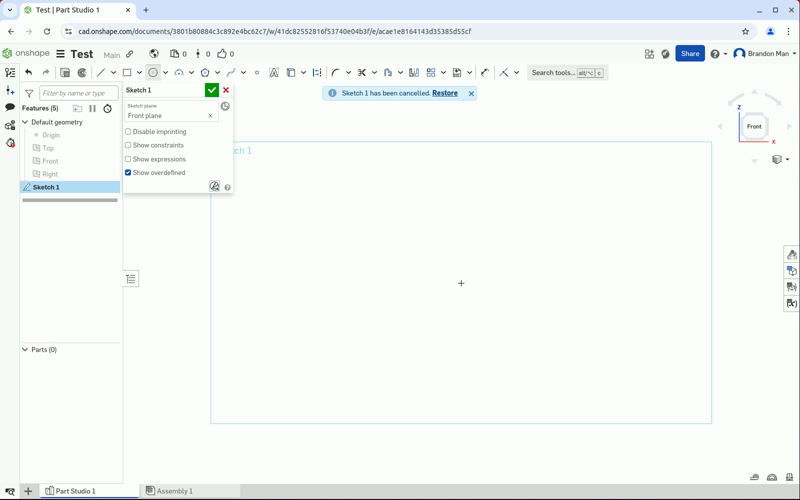
click(461, 282)
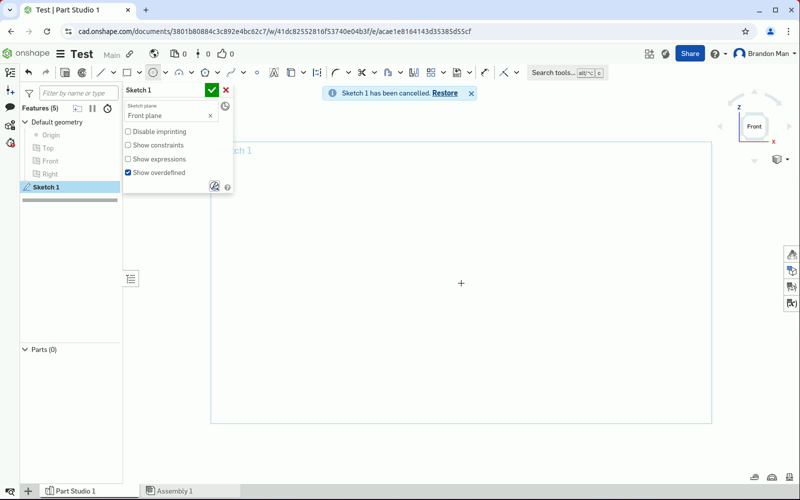
key_up(shift)
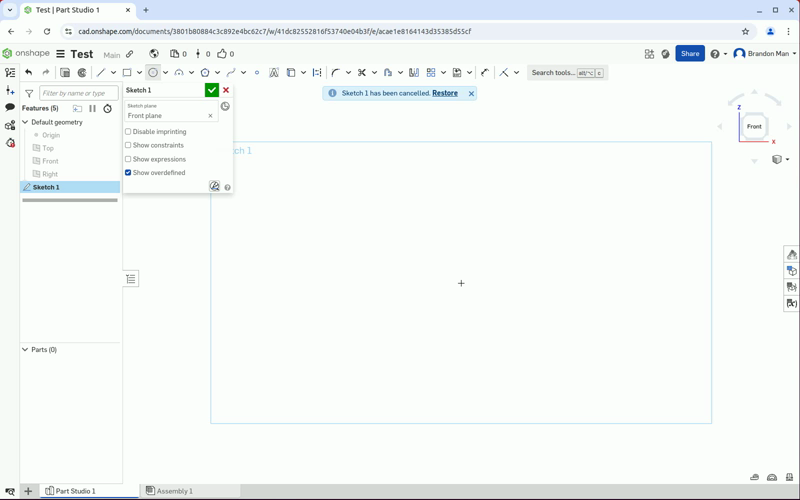
mouse_move(574, 282)
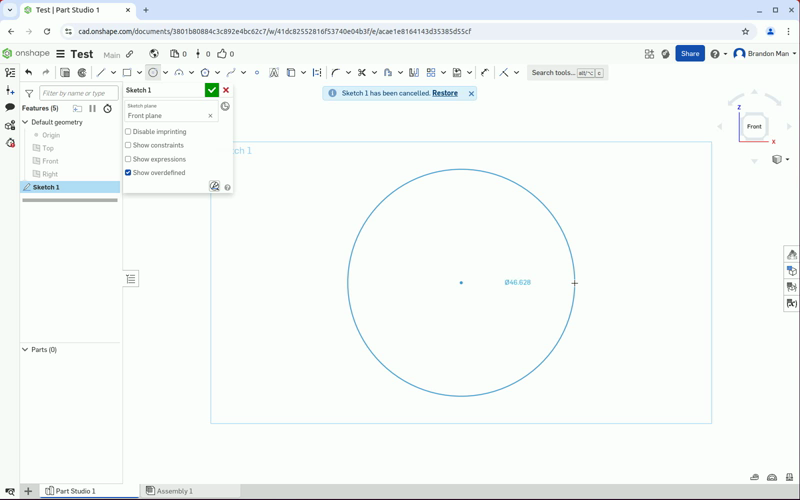
click(574, 282)
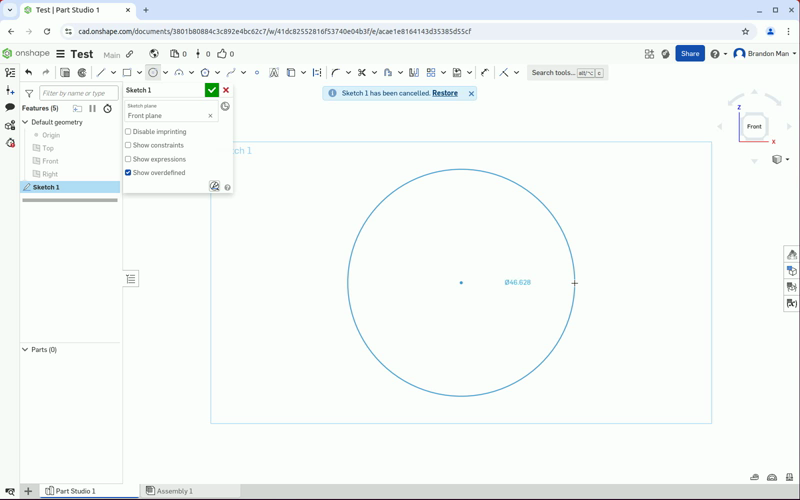
key(esc)
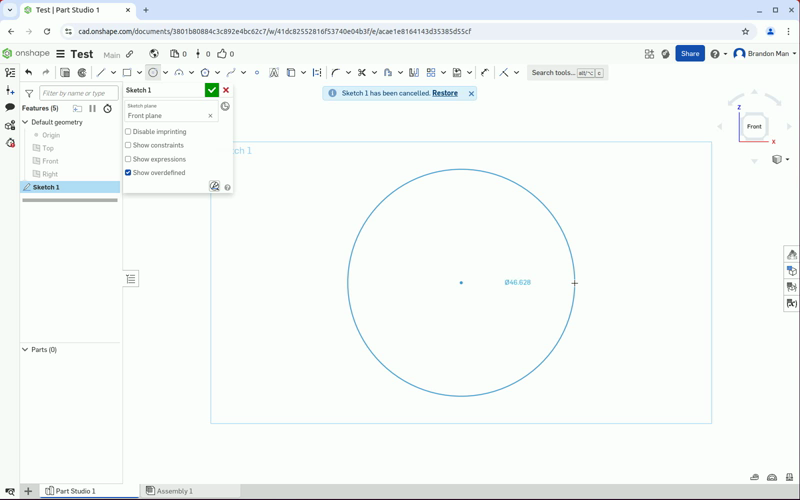
key(c)
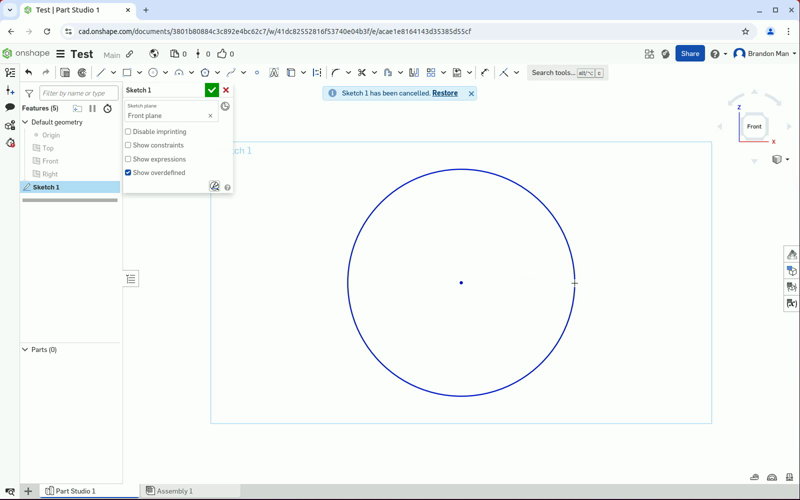
key_down(shift)
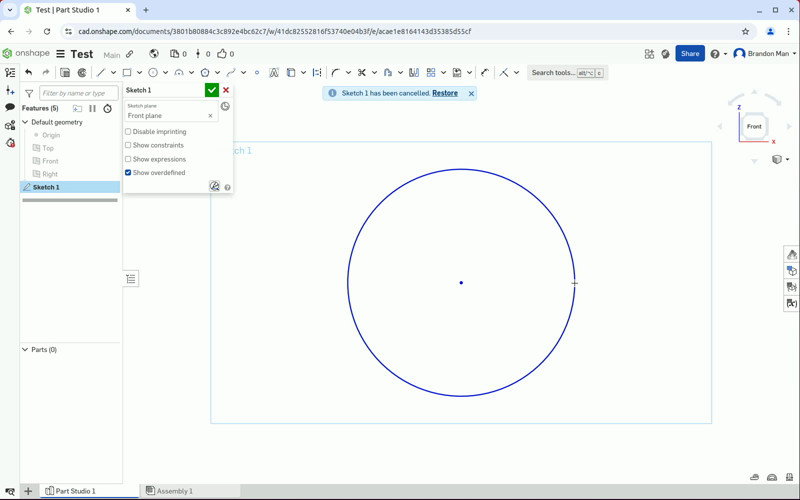
mouse_move(461, 282)
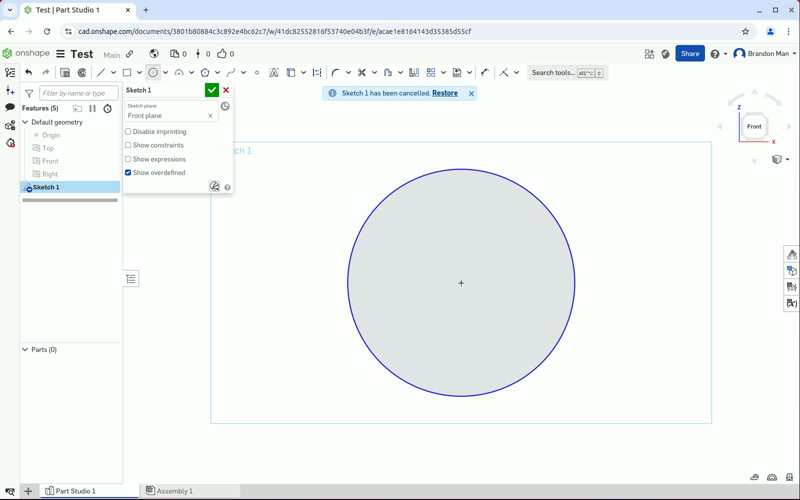
click(461, 282)
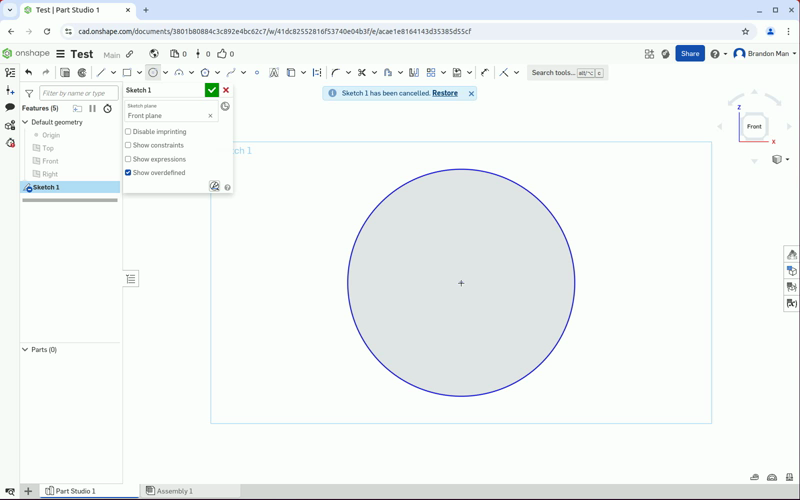
key_up(shift)
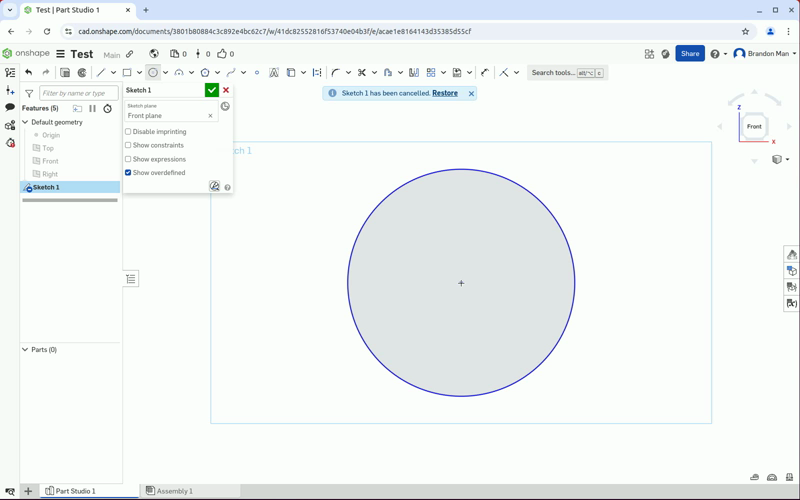
mouse_move(513, 282)
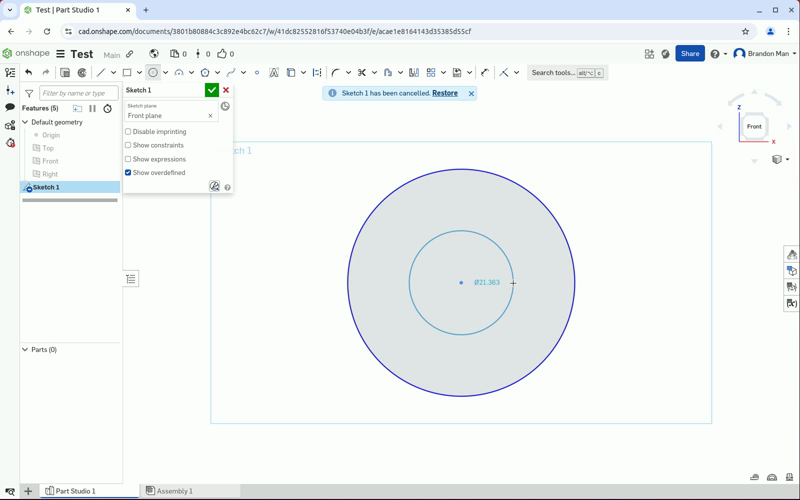
click(513, 282)
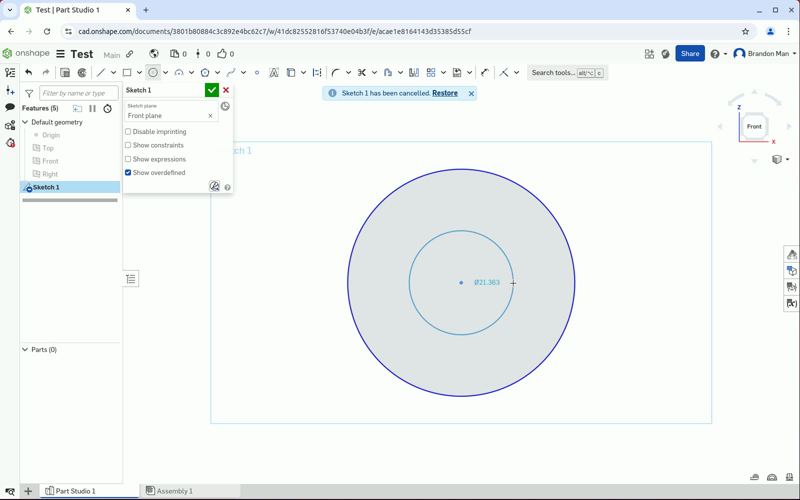
key(esc)
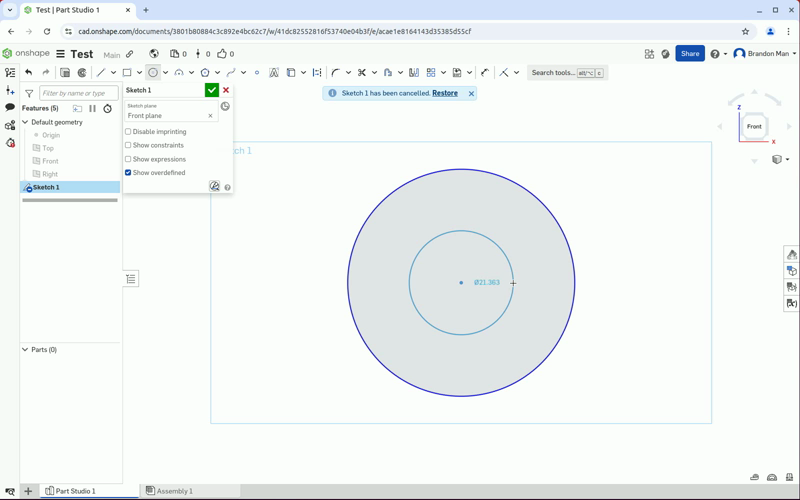
mouse_move(394, 239)
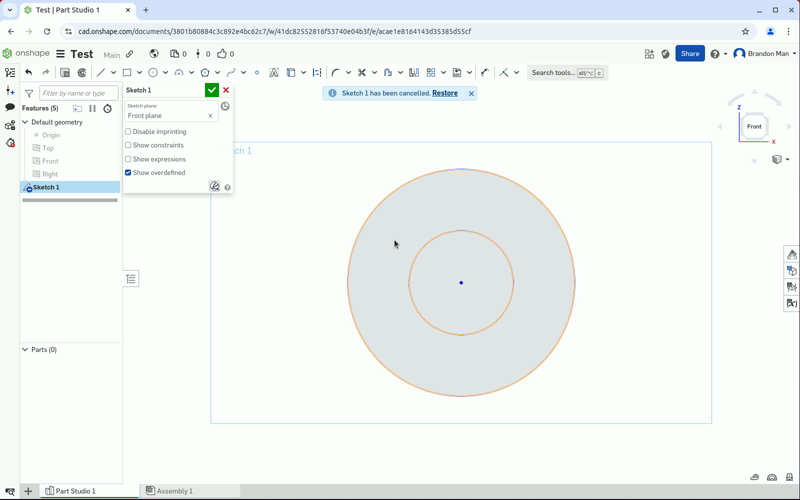
click(394, 239)
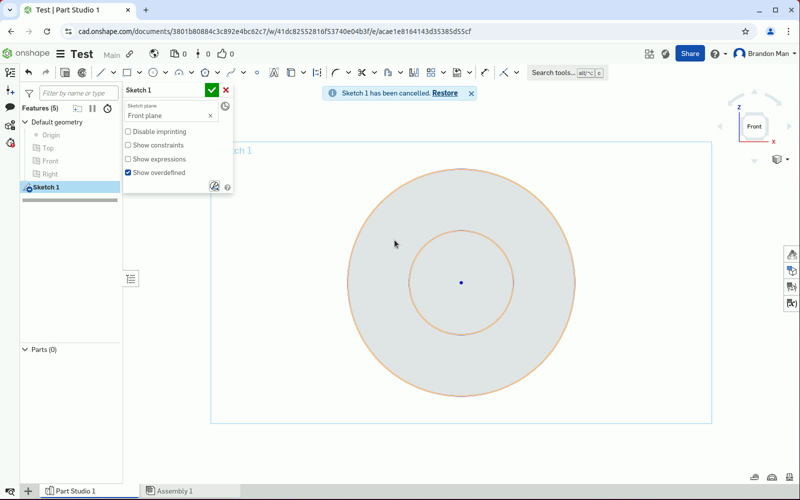
mouse_move(73, 352)
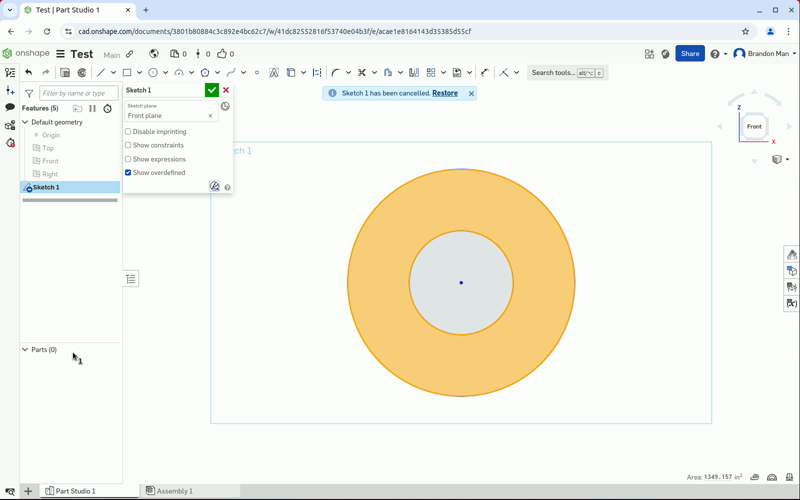
key(shift+y)
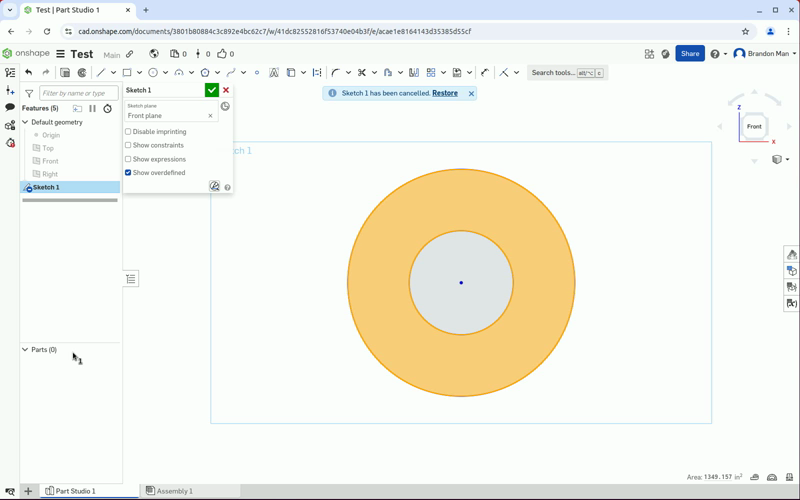
key(shift+e)
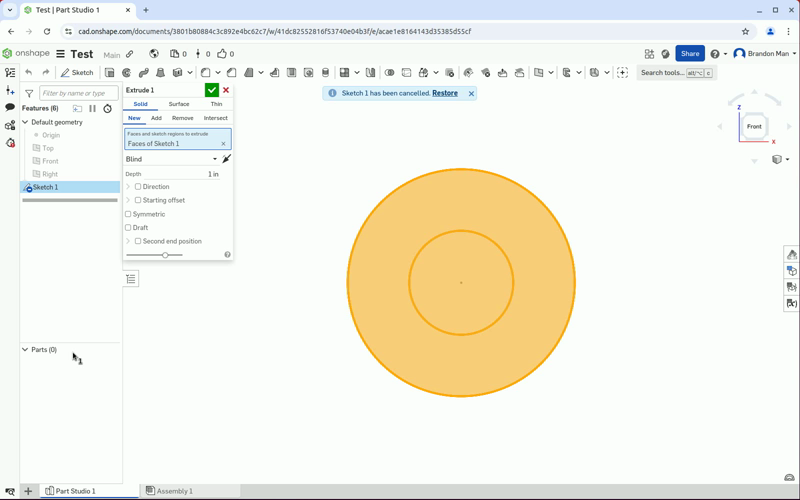
mouse_move(143, 106)
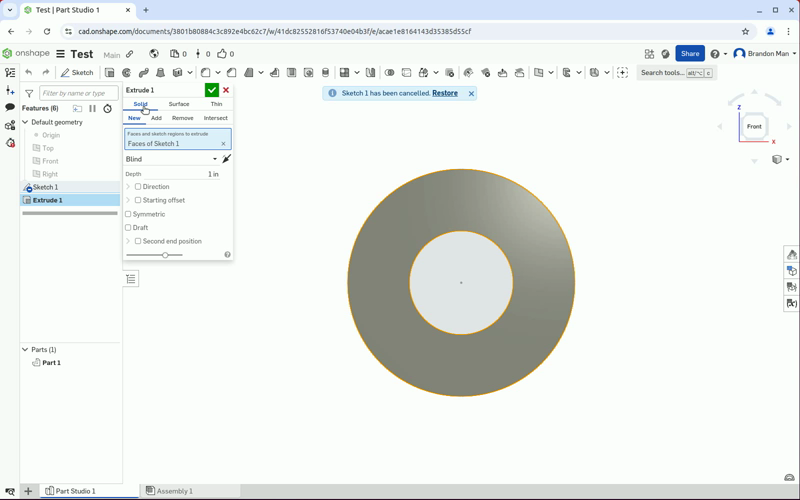
click(143, 106)
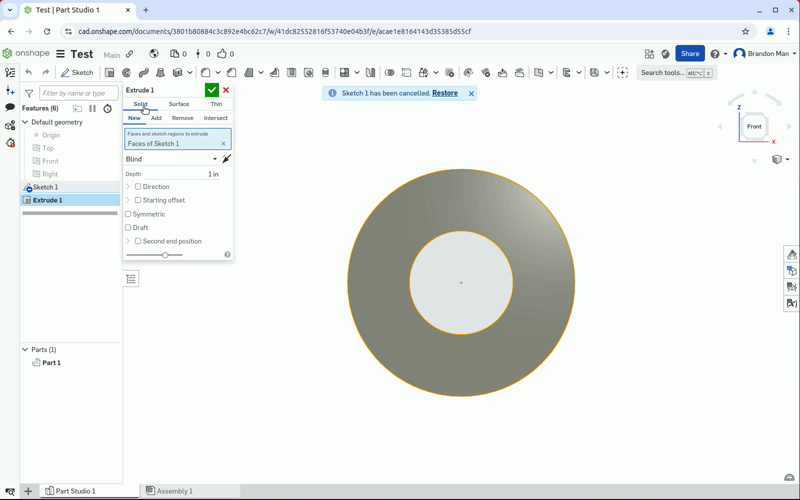
mouse_move(137, 120)
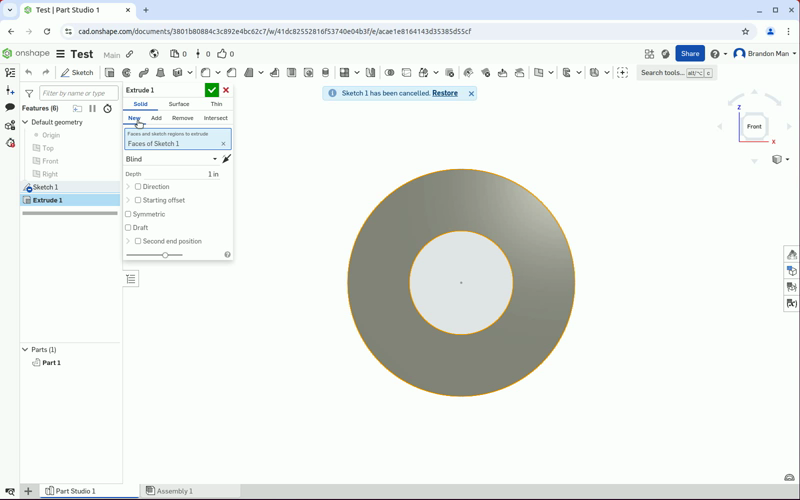
click(137, 120)
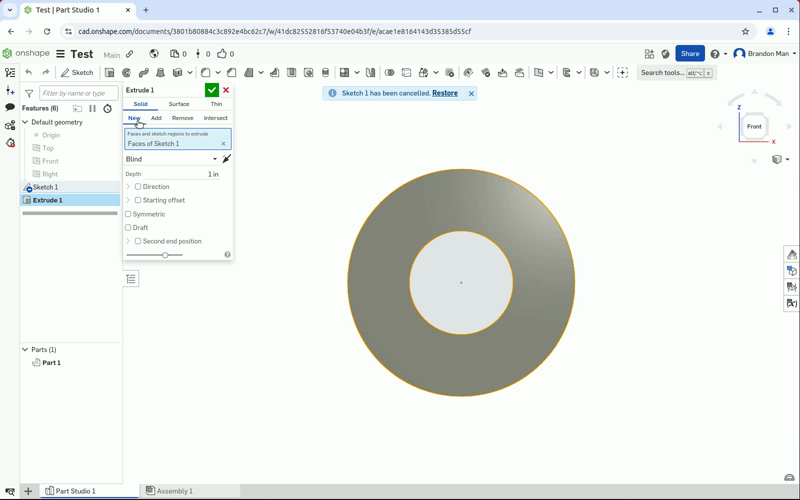
key(tab, 4)
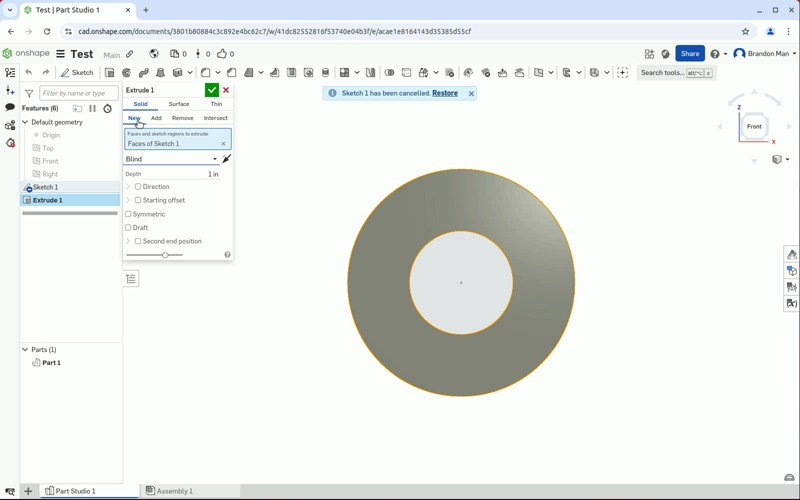
text(2.166)
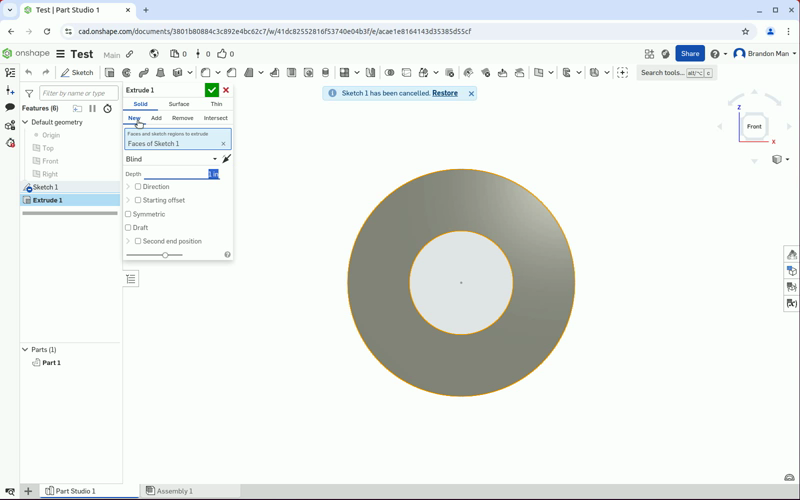
key(enter)
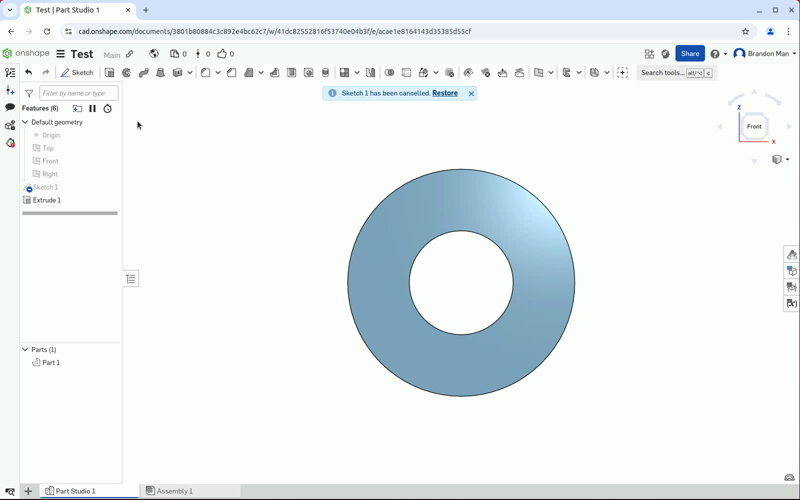
key(shift+h)
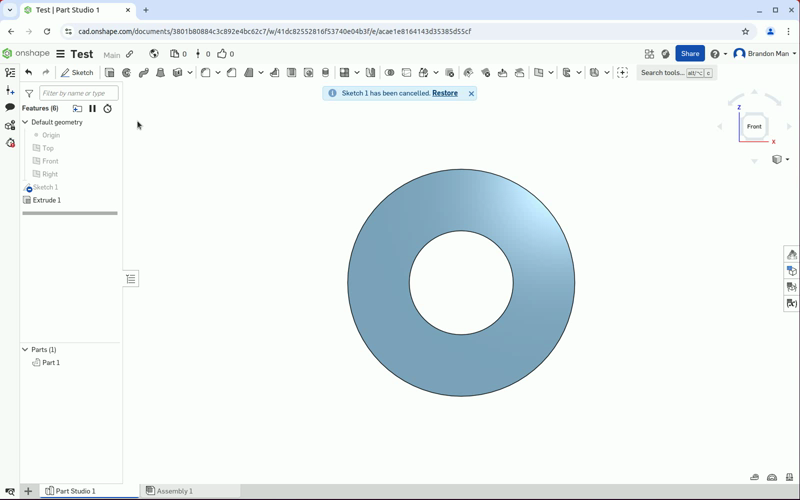
key(shift+h)
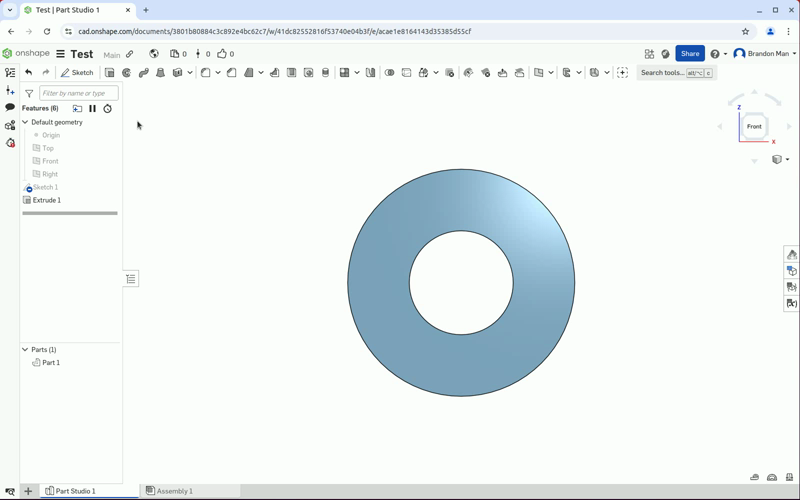
mouse_move(73, 189)
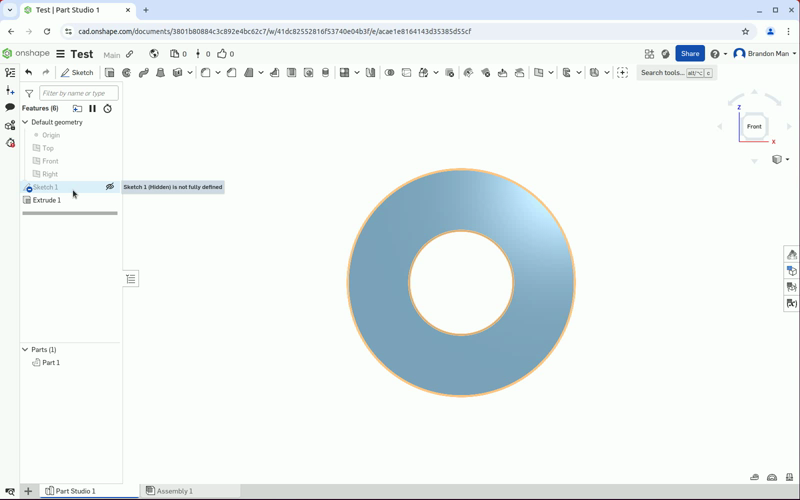
click(73, 189)
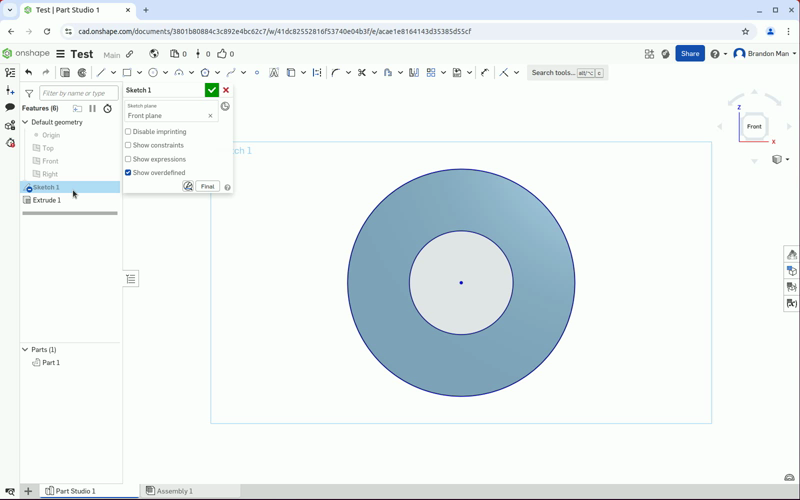
mouse_move(229, 92)
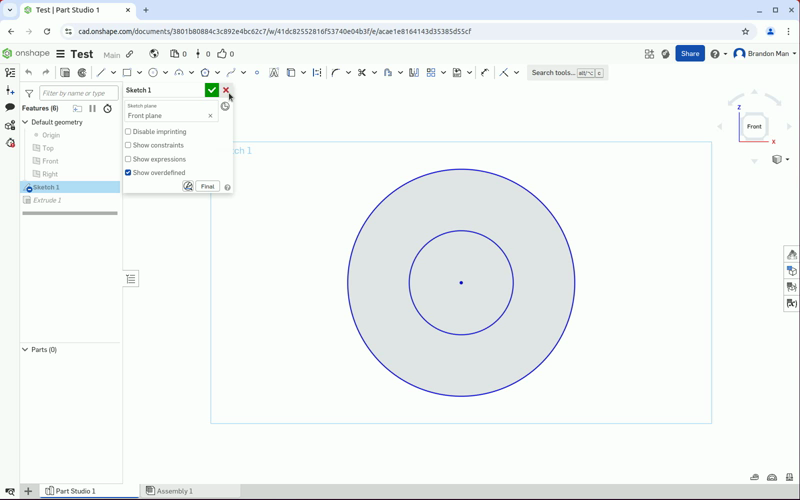
click(229, 92)
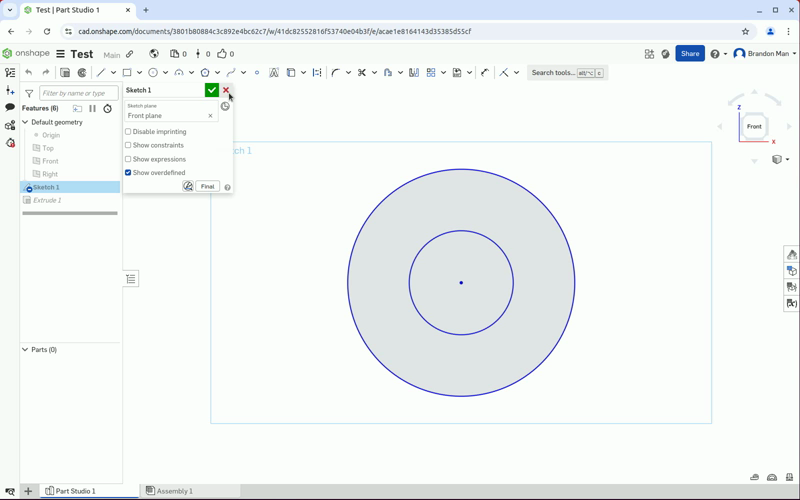
key(shift+s)
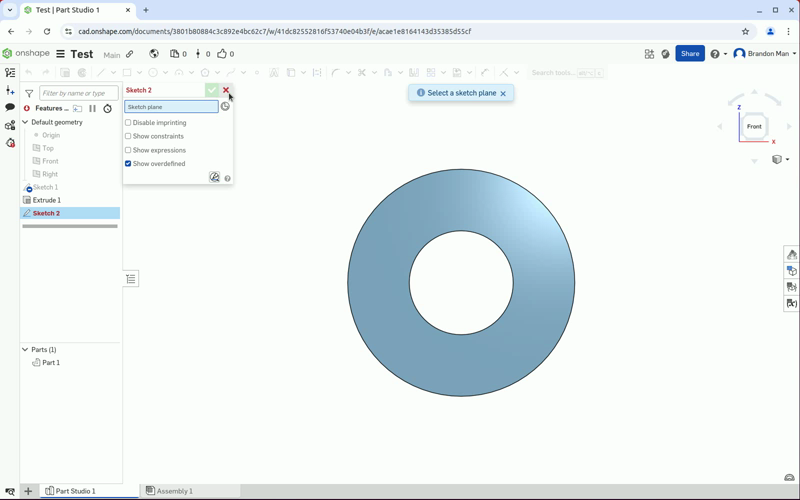
mouse_move(73, 163)
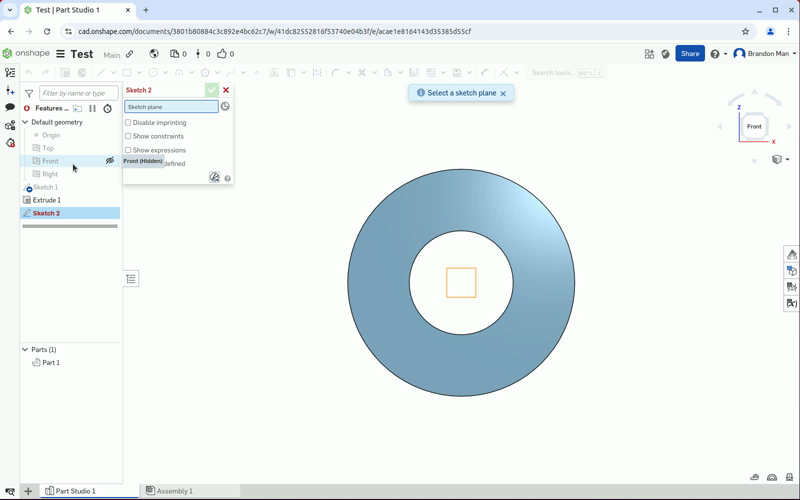
click(73, 163)
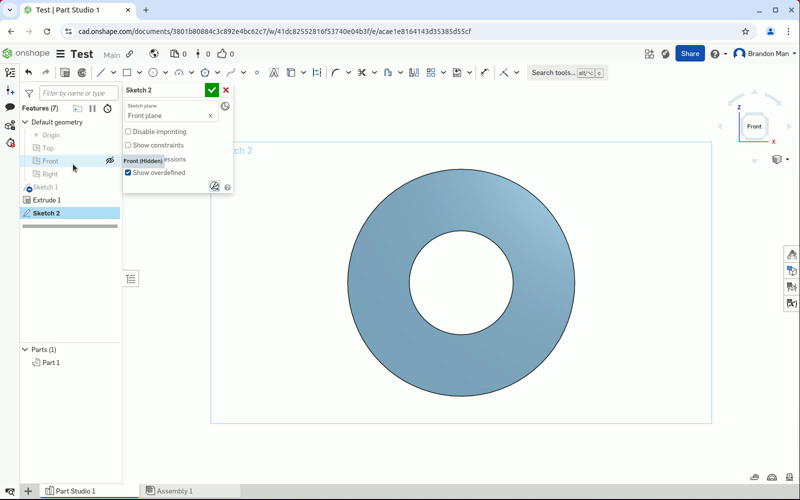
mouse_move(73, 352)
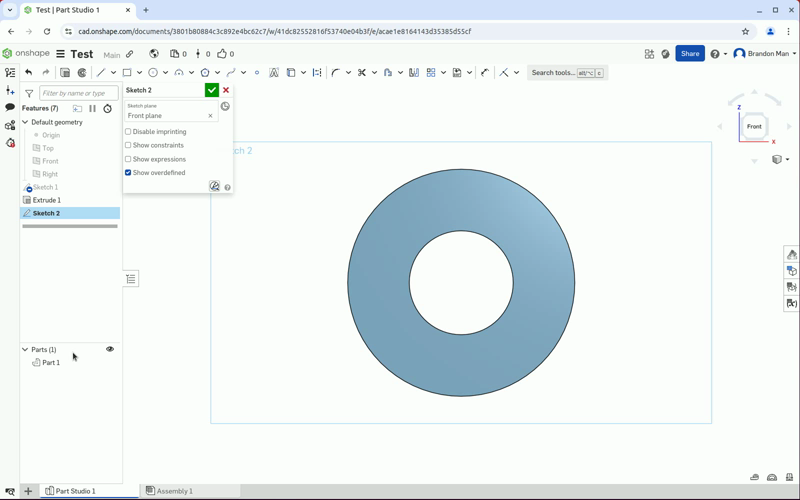
key(y)
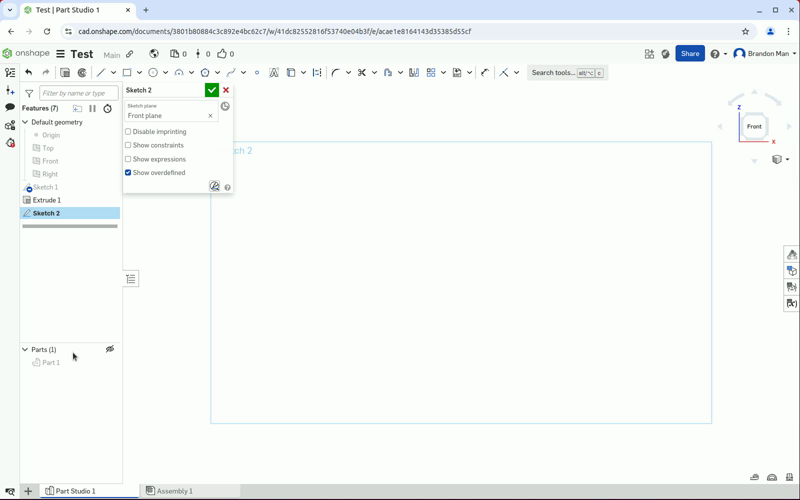
key(c)
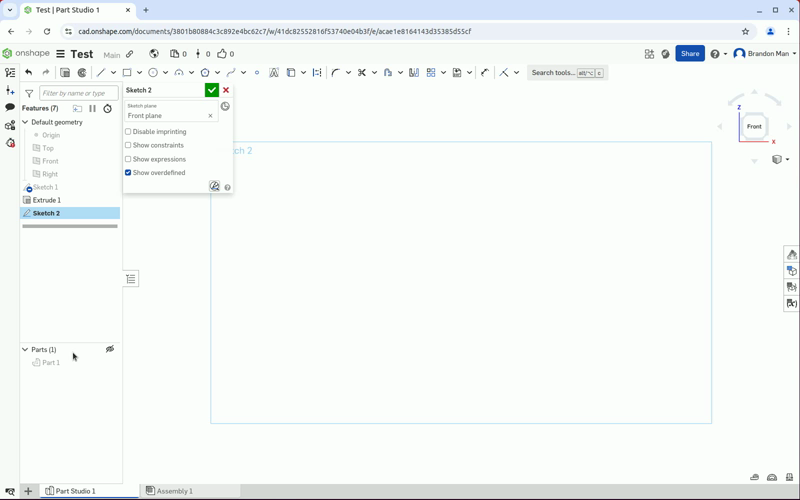
key_down(shift)
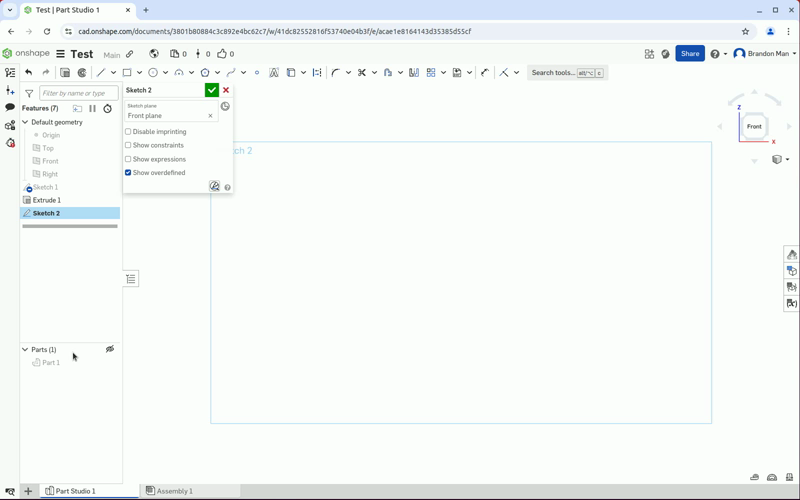
mouse_move(460, 282)
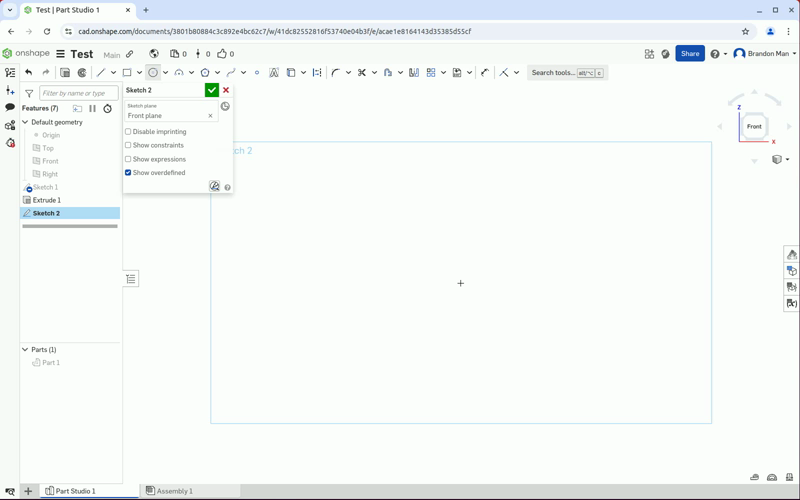
click(460, 282)
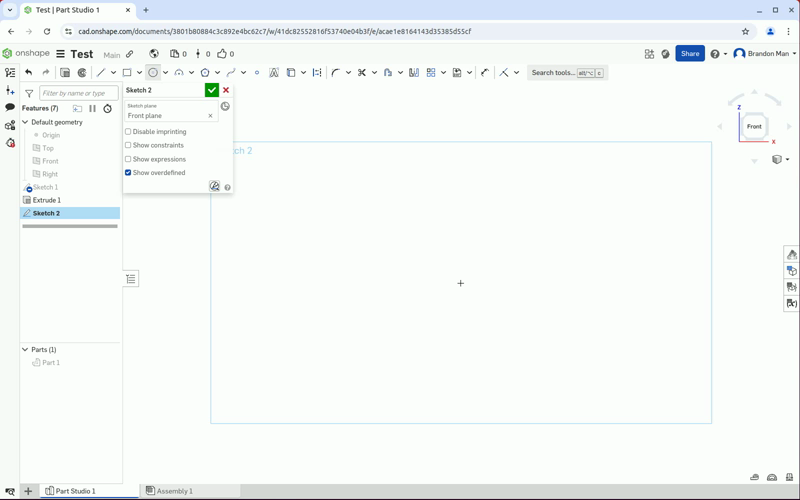
key_up(shift)
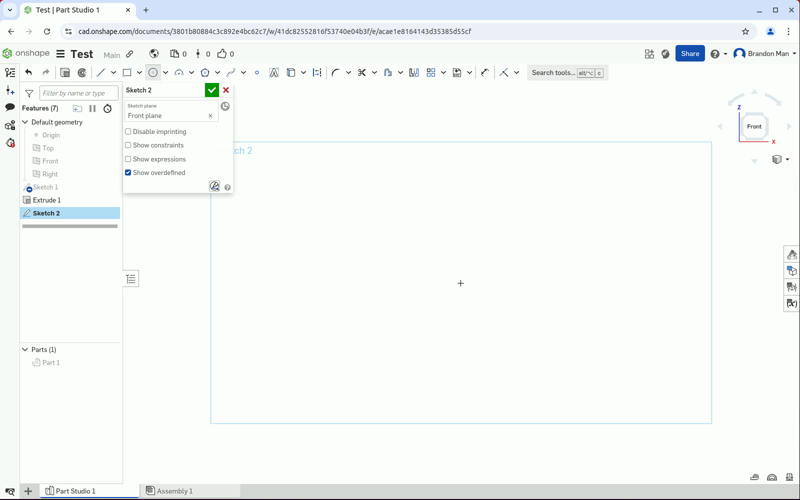
mouse_move(512, 282)
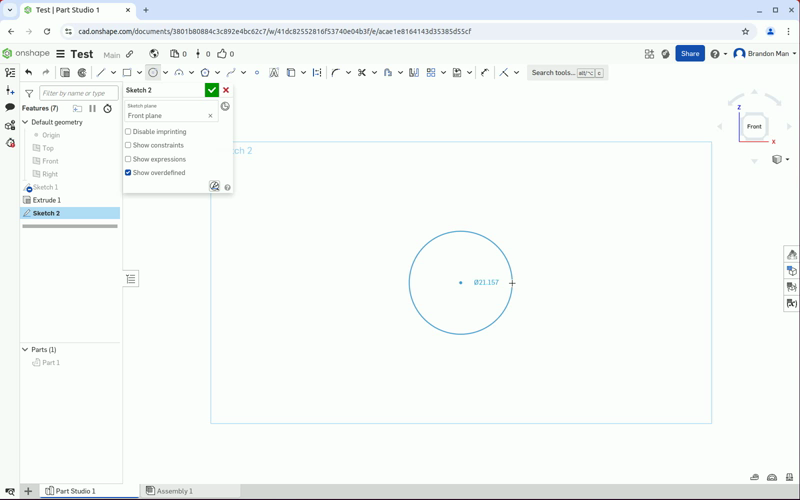
click(512, 282)
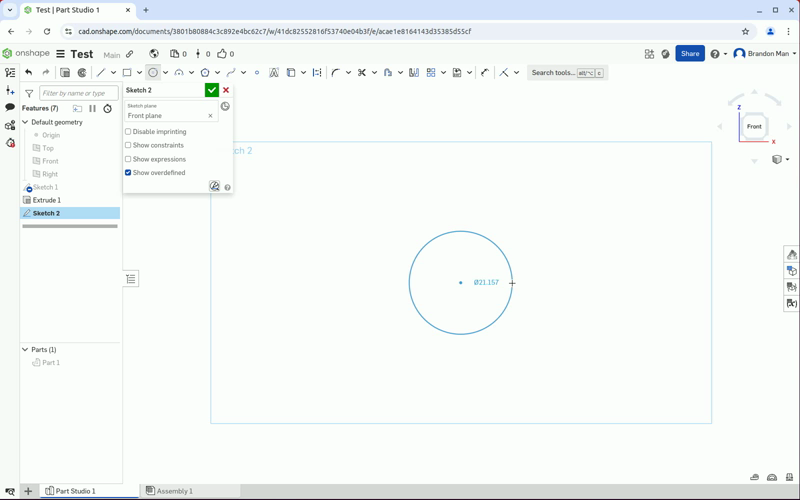
key(esc)
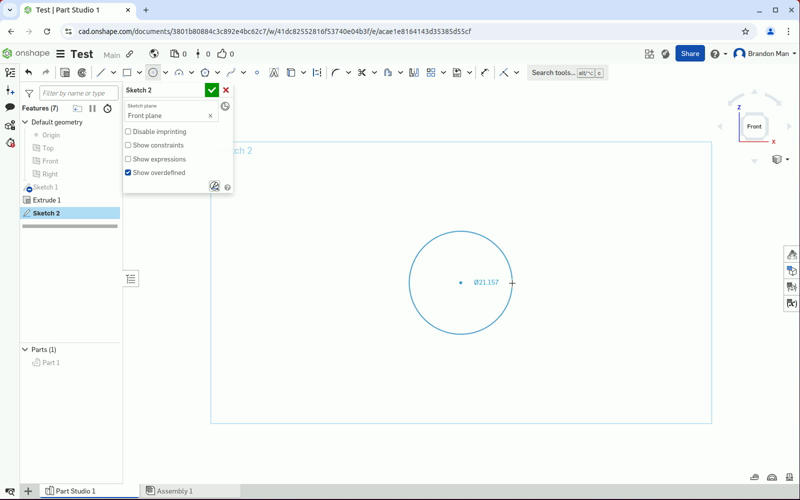
key(c)
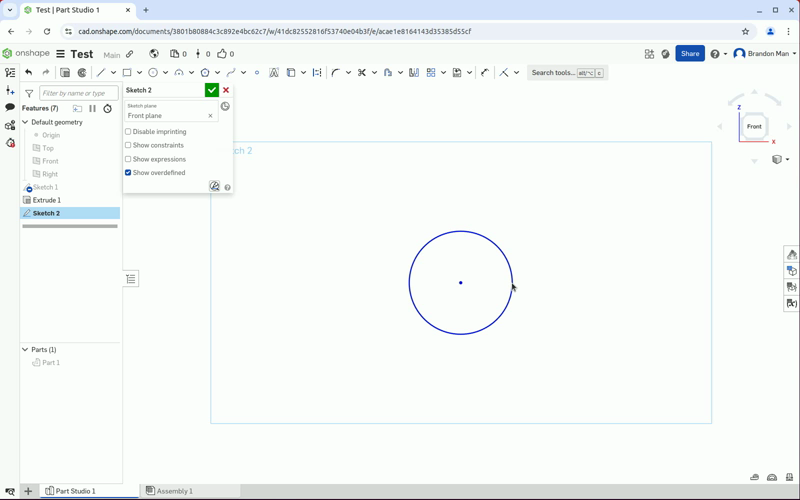
key_down(shift)
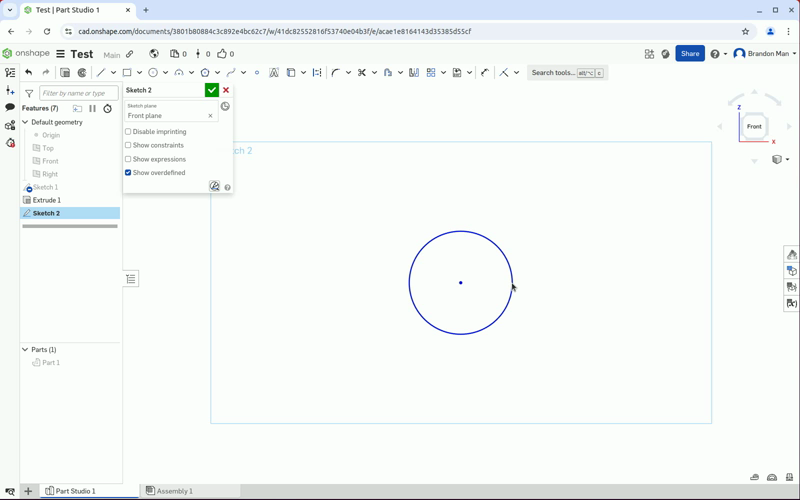
mouse_move(460, 282)
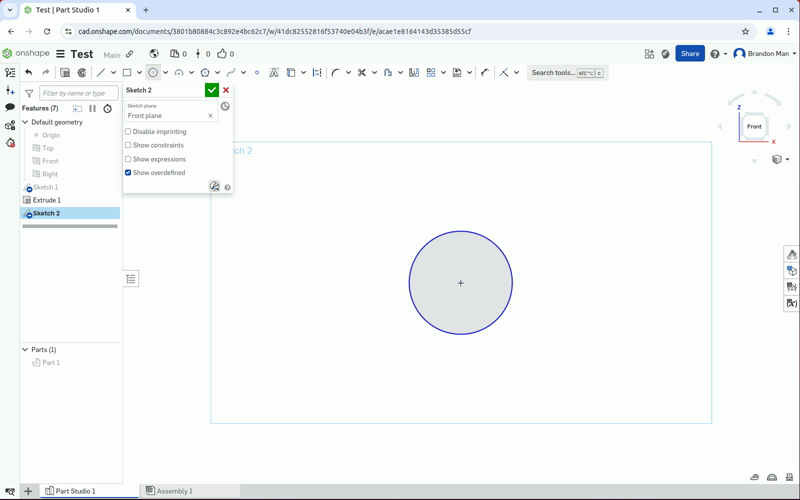
click(460, 282)
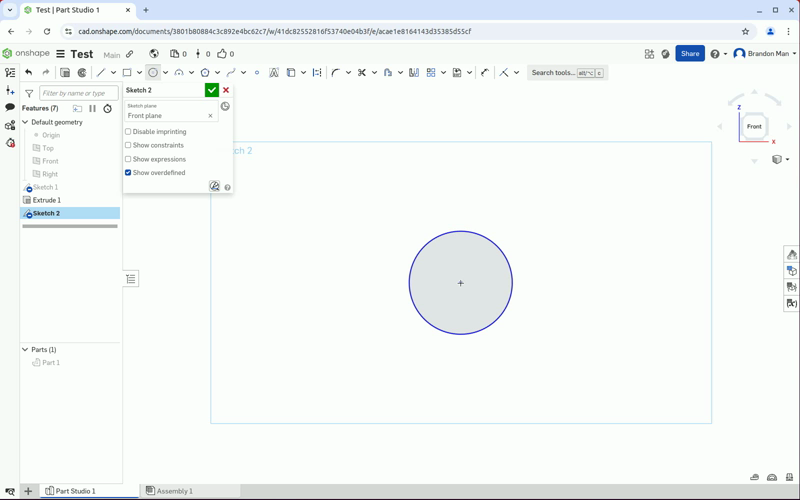
key_up(shift)
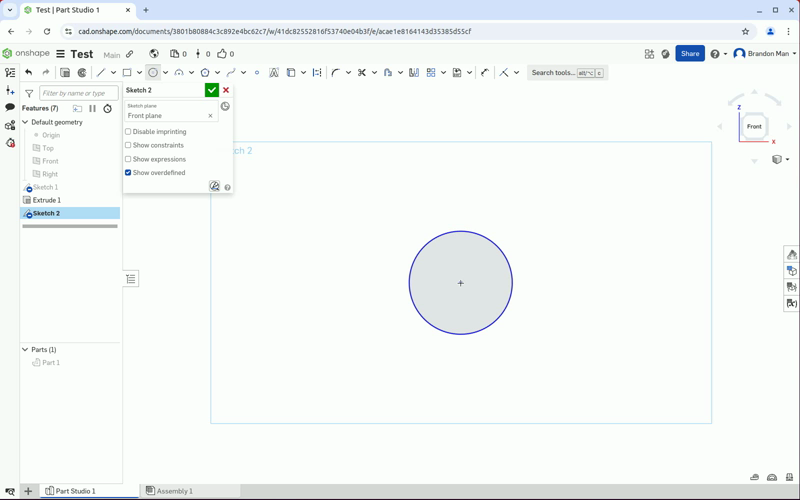
mouse_move(501, 282)
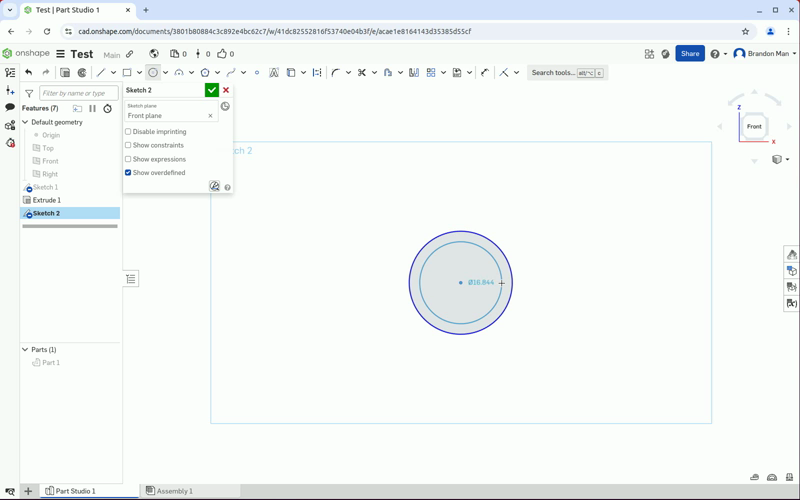
click(501, 282)
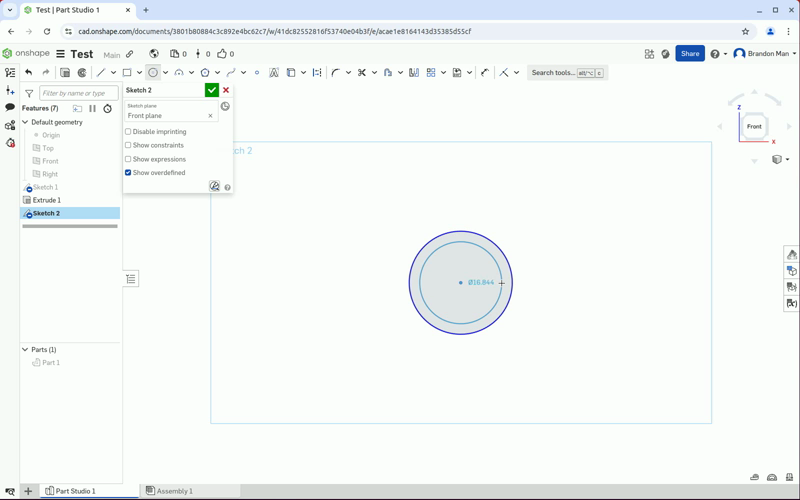
key(esc)
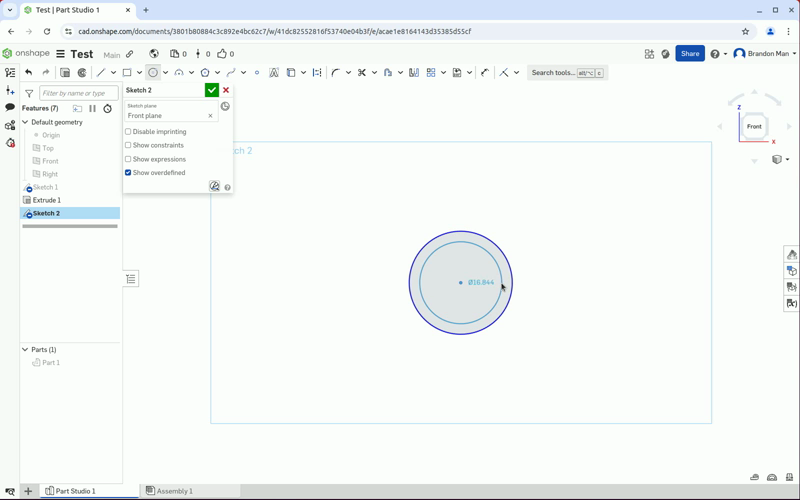
mouse_move(418, 259)
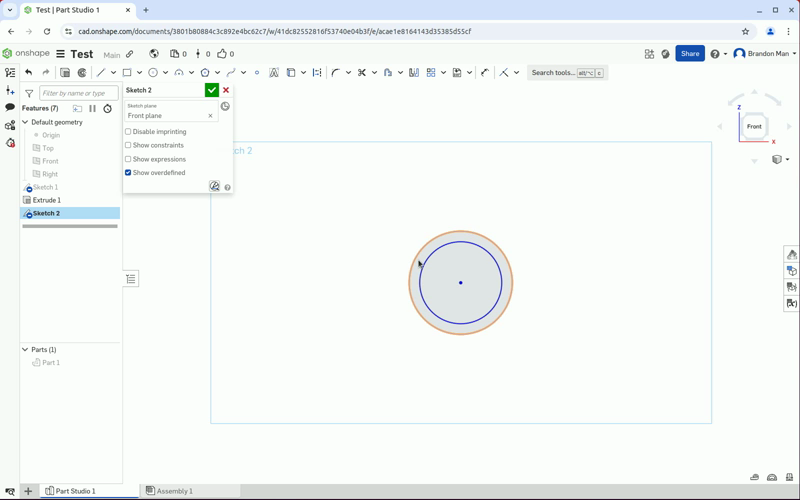
click(418, 259)
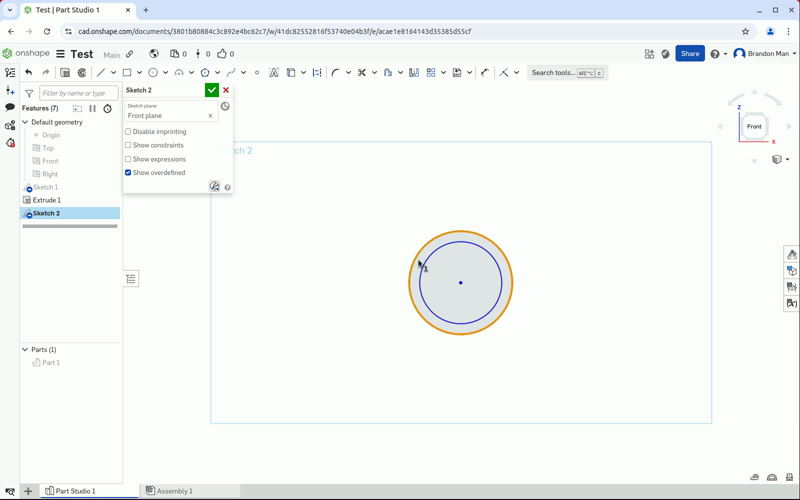
mouse_move(73, 352)
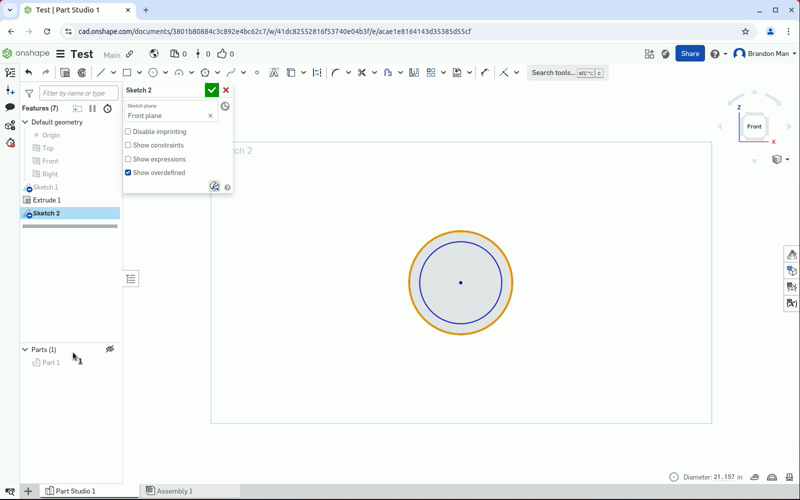
key(shift+y)
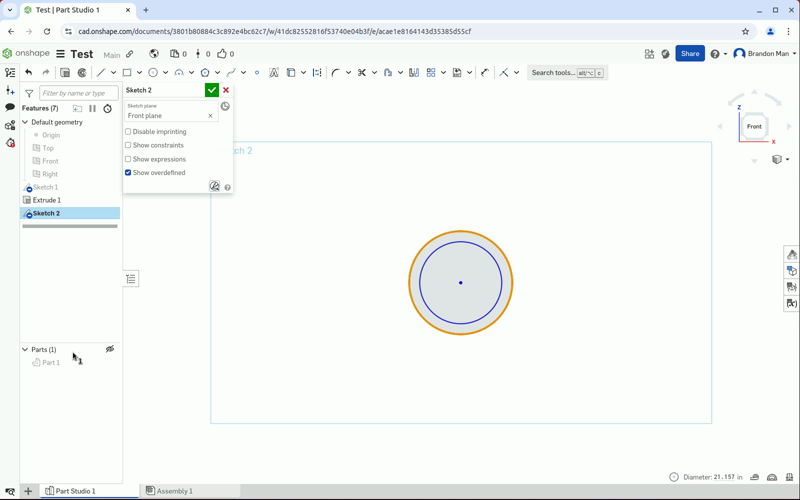
key(shift+e)
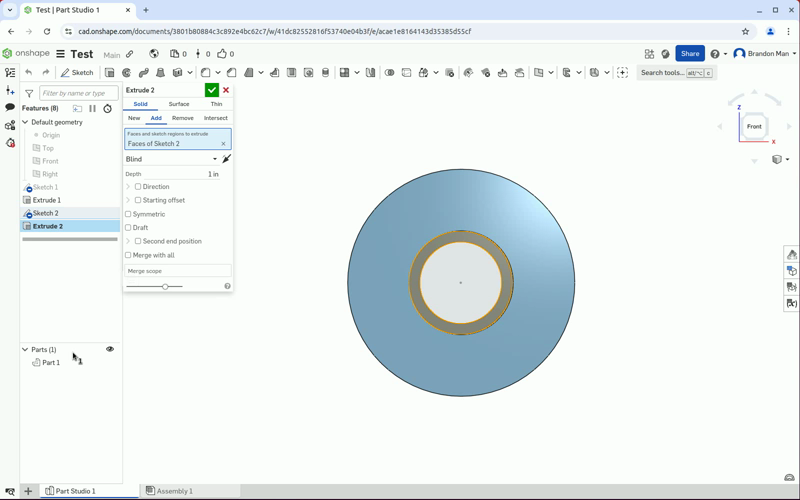
mouse_move(143, 106)
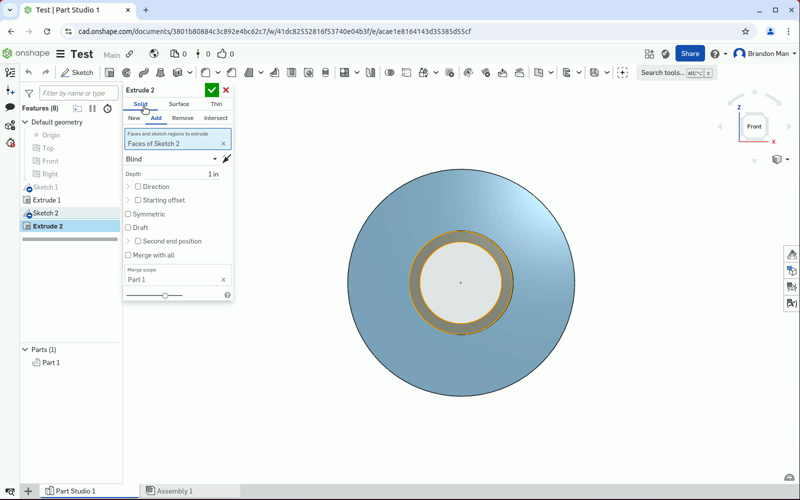
click(143, 106)
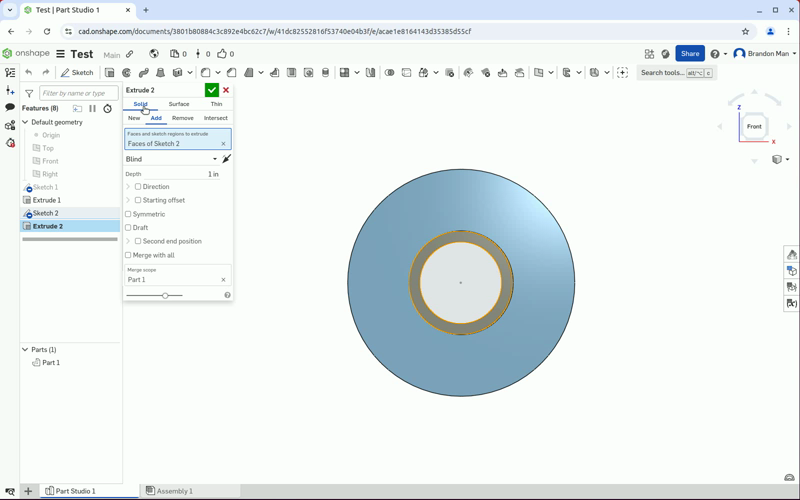
mouse_move(137, 120)
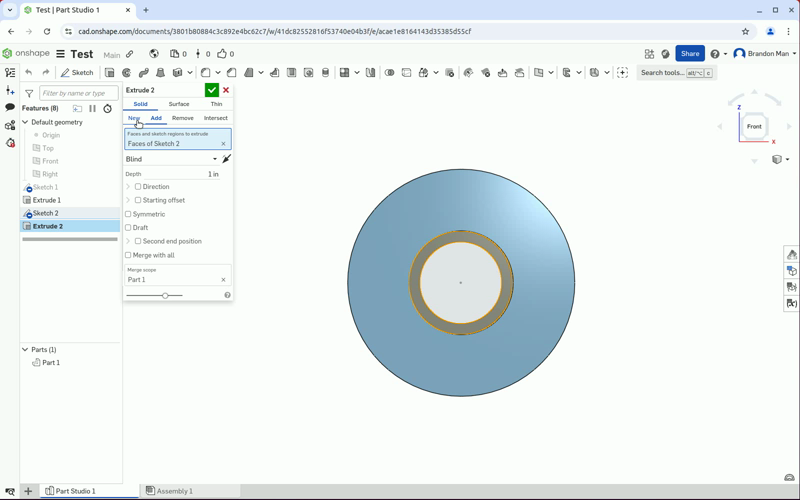
click(137, 120)
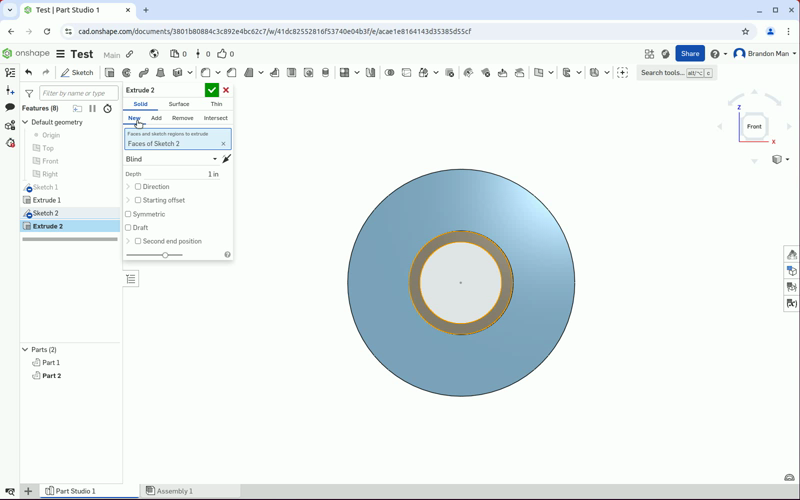
key(tab, 4)
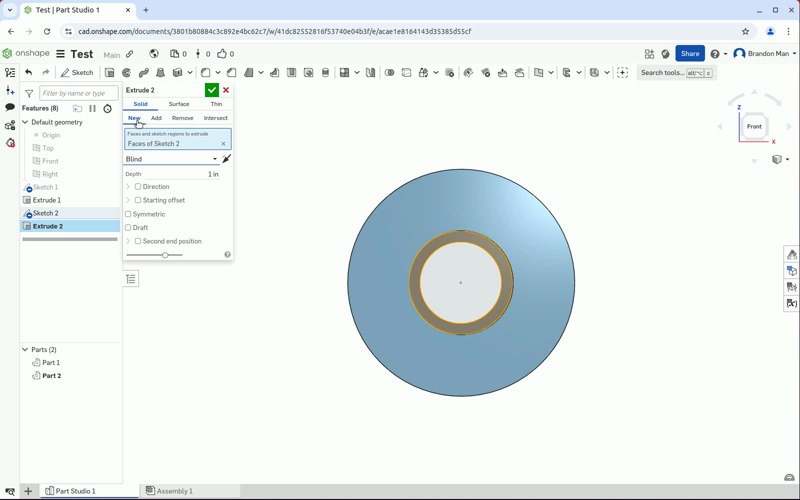
text(4.333)
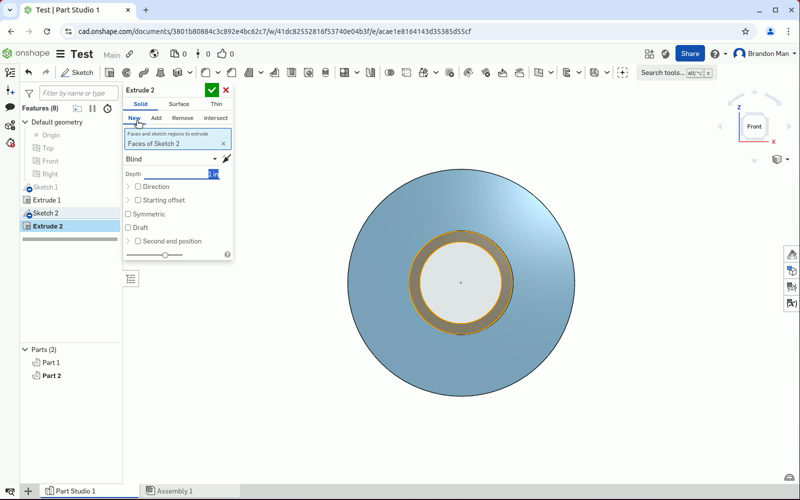
key(enter)
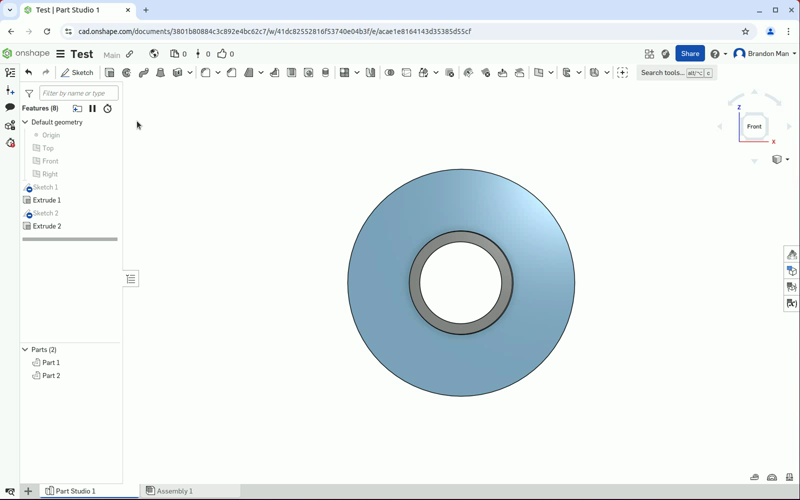
key(shift+h)
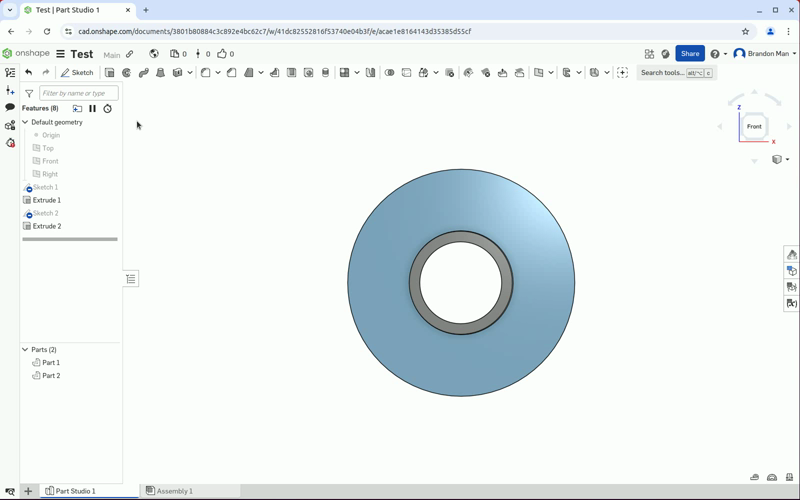
key(shift+h)
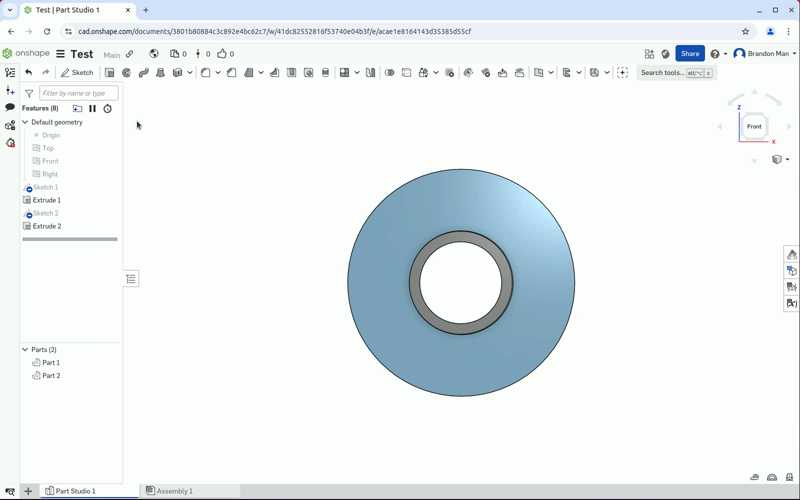
mouse_move(73, 189)
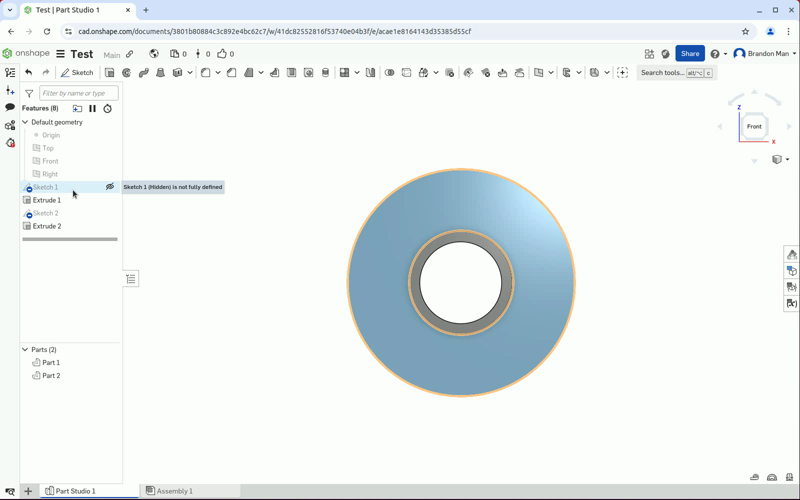
click(73, 189)
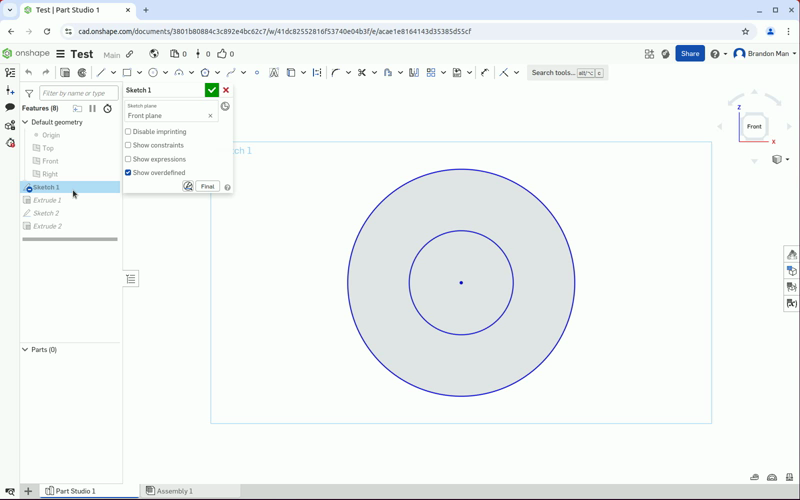
mouse_move(229, 92)
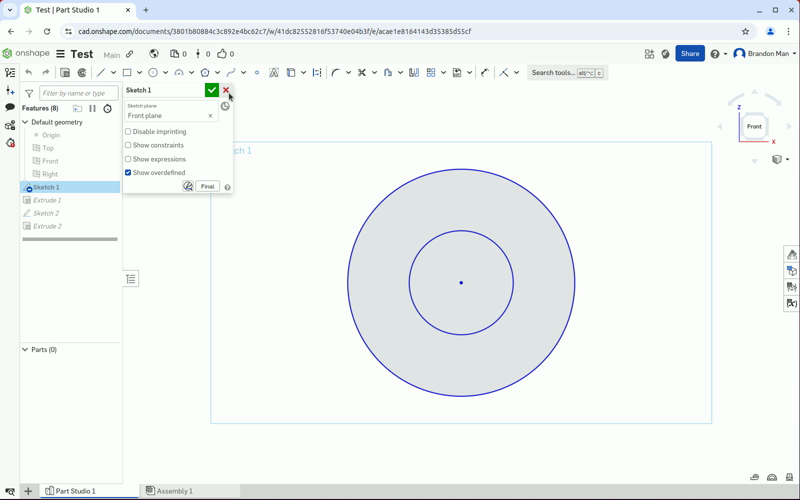
click(229, 92)
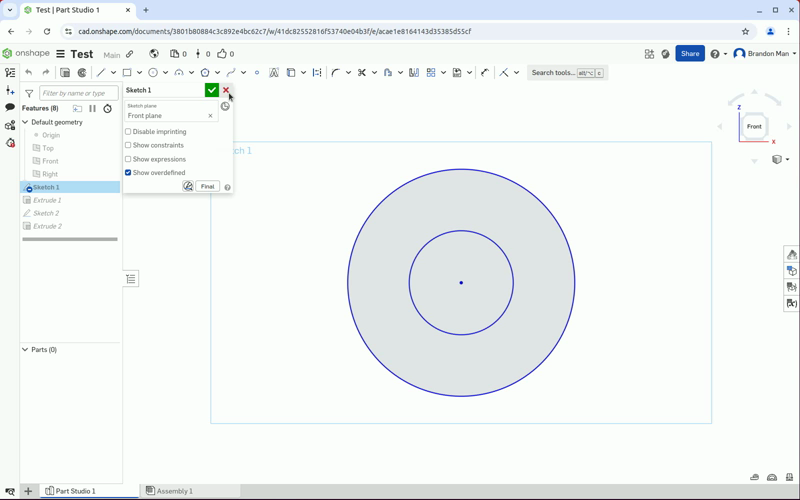
key(shift+s)
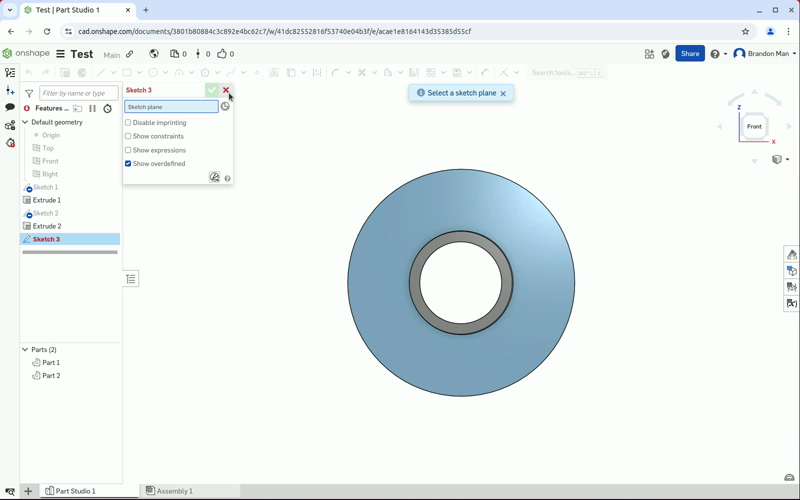
mouse_move(73, 163)
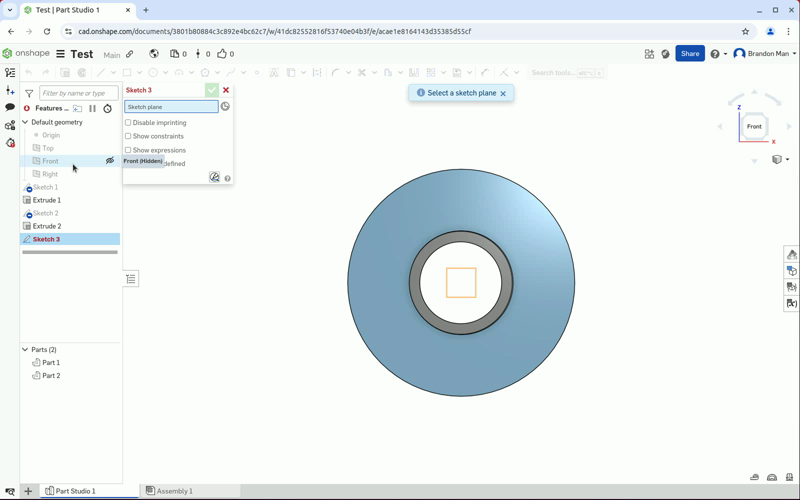
click(73, 163)
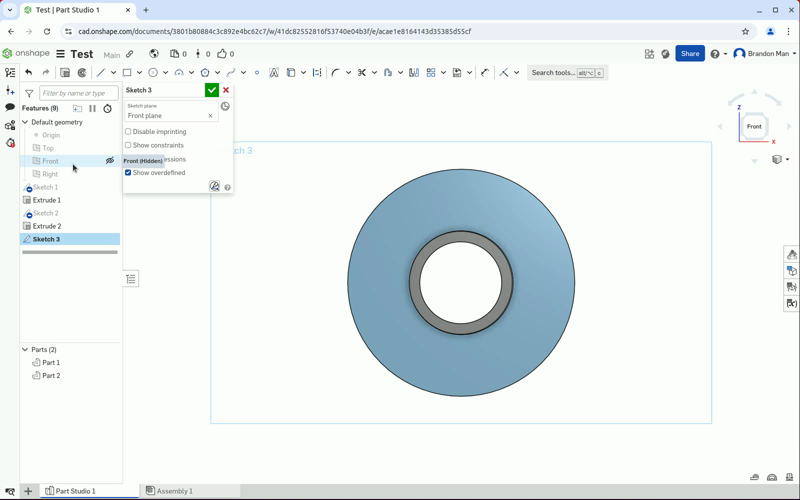
mouse_move(73, 352)
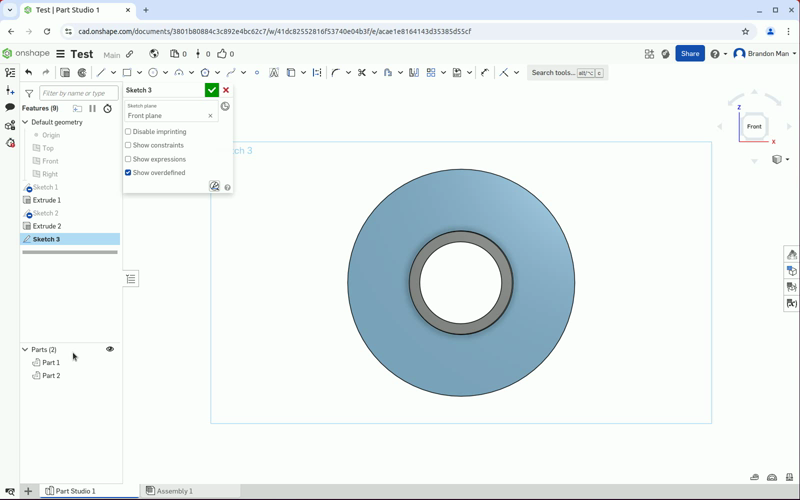
key(y)
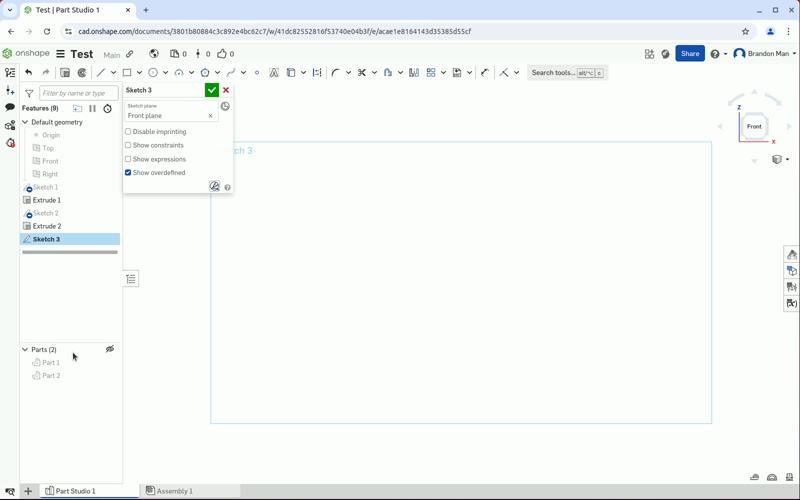
key(c)
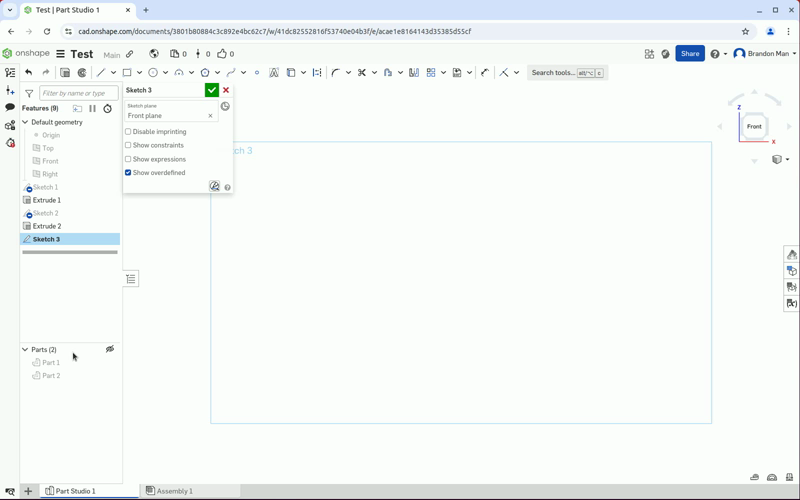
key_down(shift)
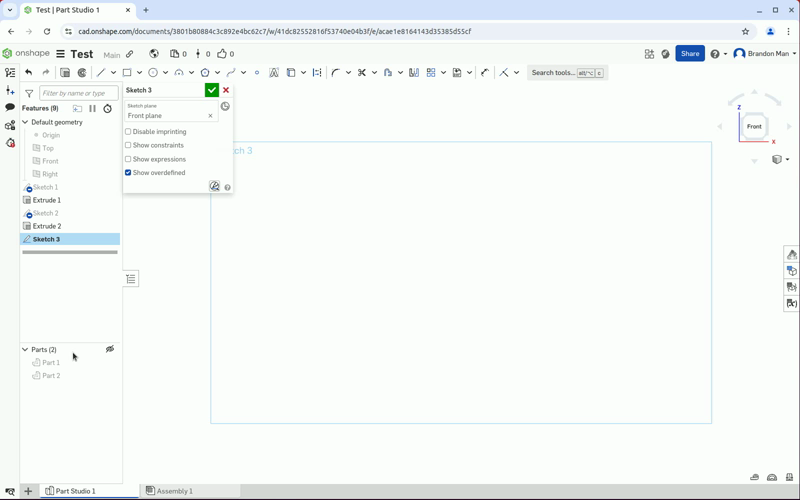
mouse_move(461, 282)
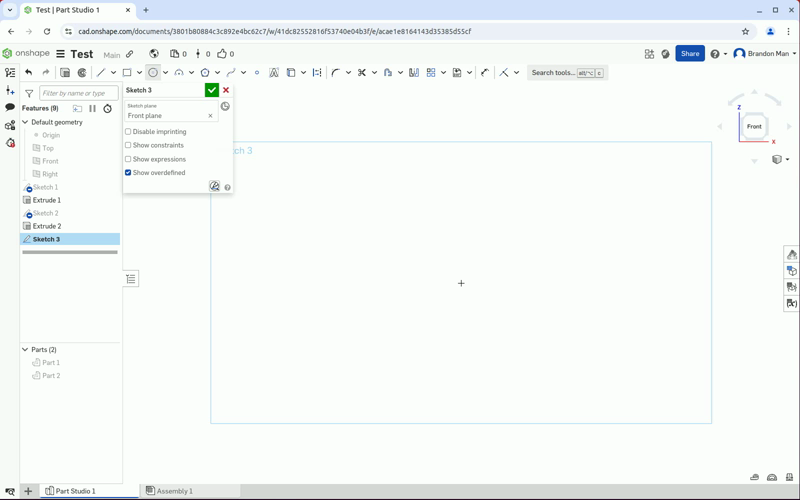
click(461, 282)
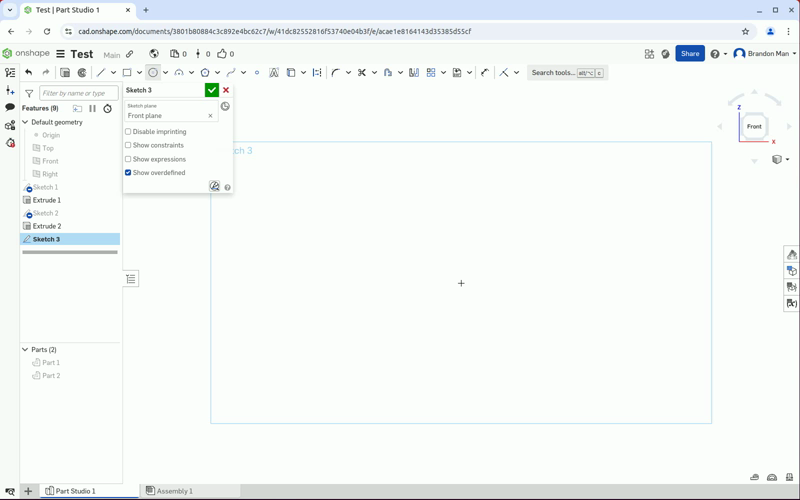
key_up(shift)
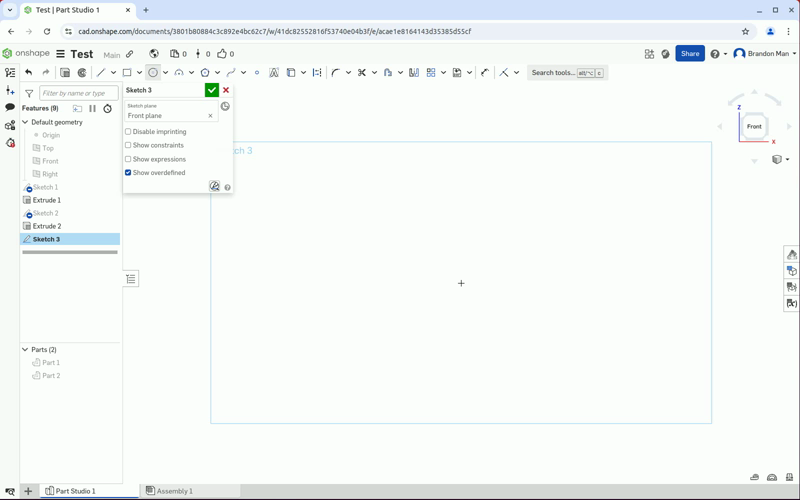
mouse_move(503, 282)
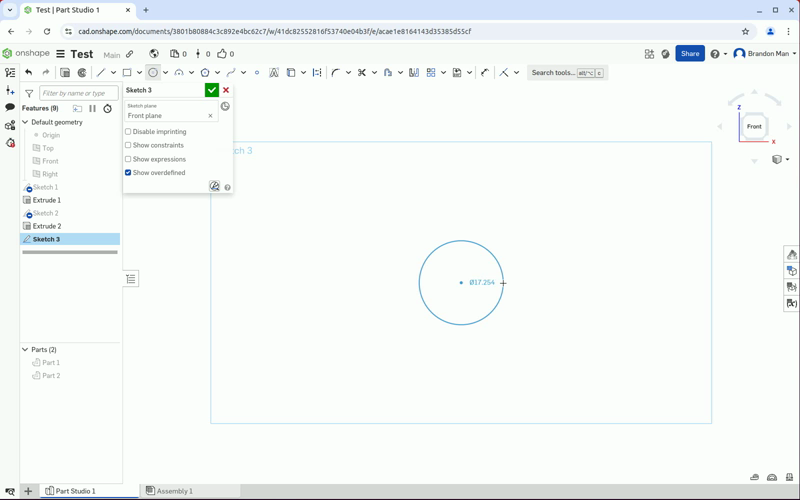
click(503, 282)
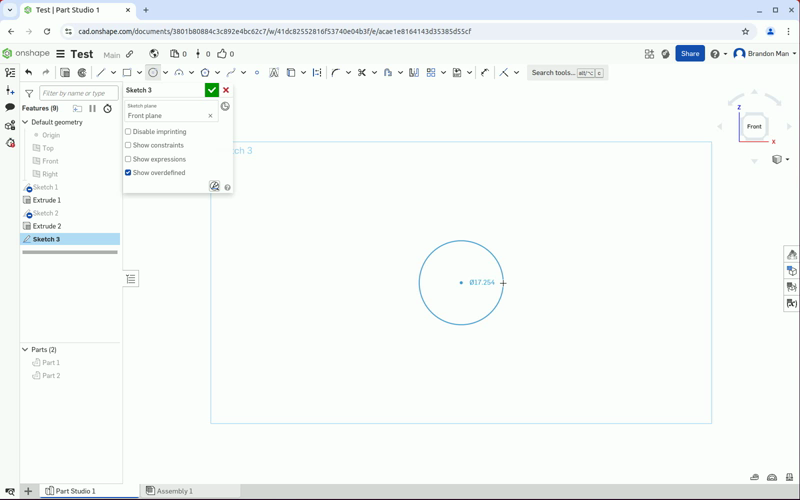
key(esc)
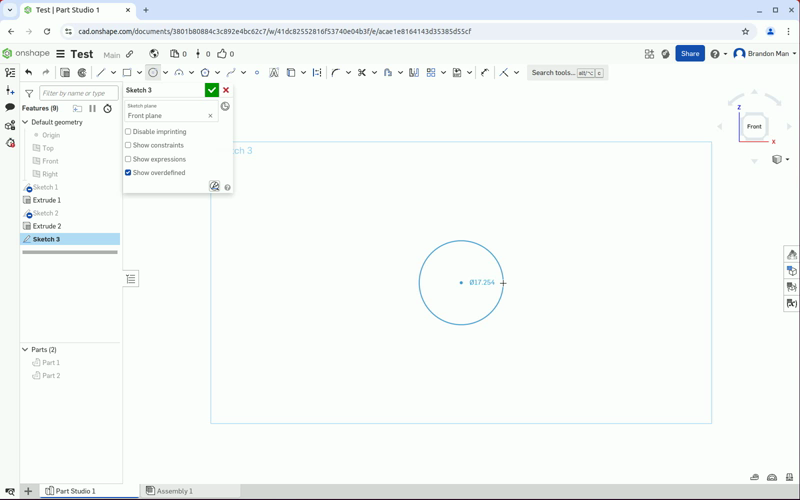
mouse_move(483, 264)
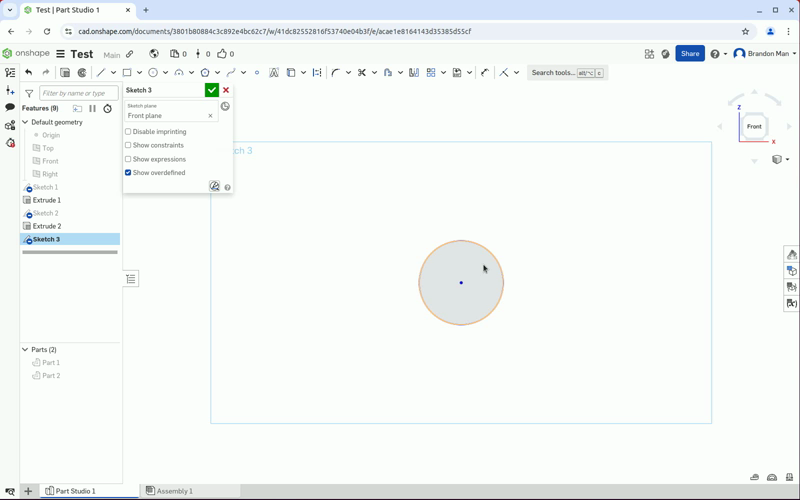
click(483, 264)
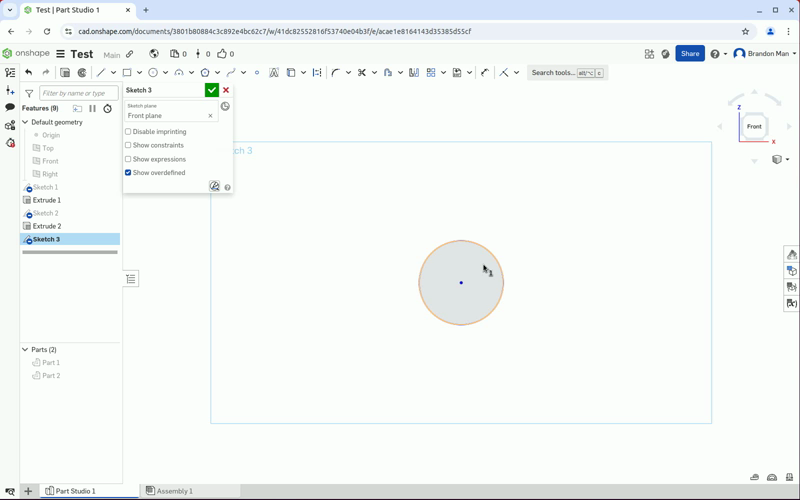
mouse_move(73, 352)
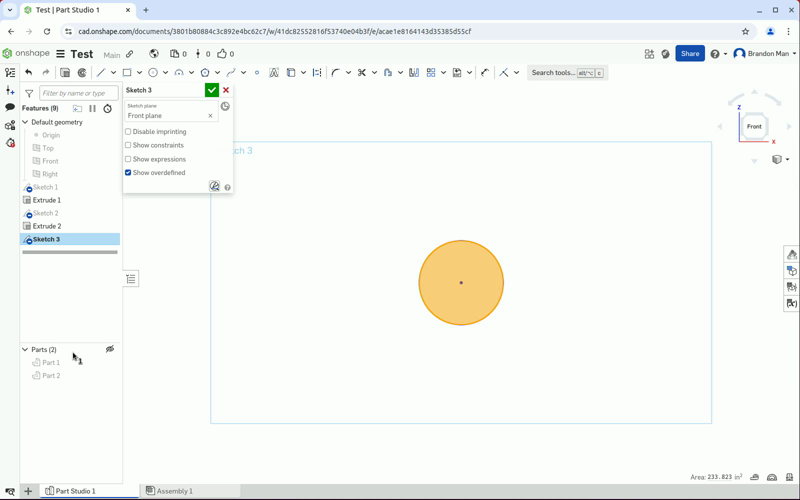
key(shift+y)
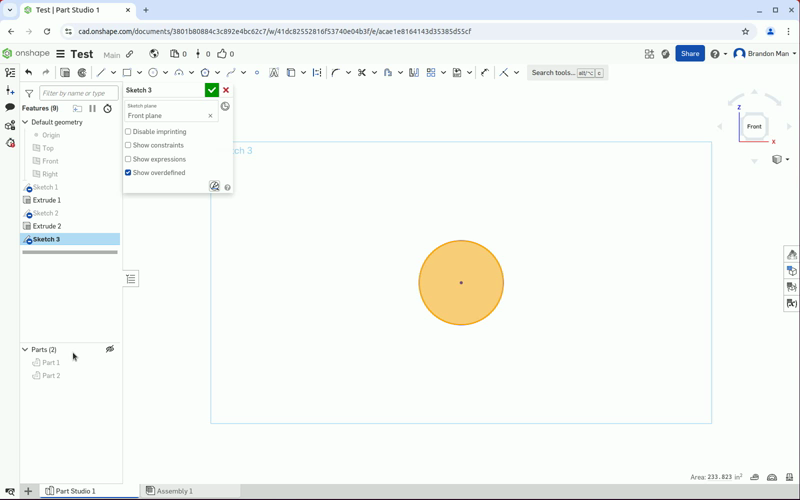
key(shift+e)
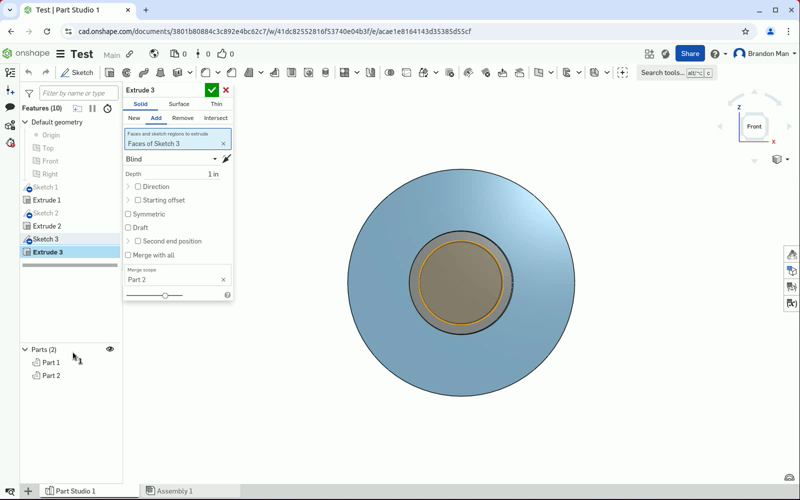
mouse_move(143, 106)
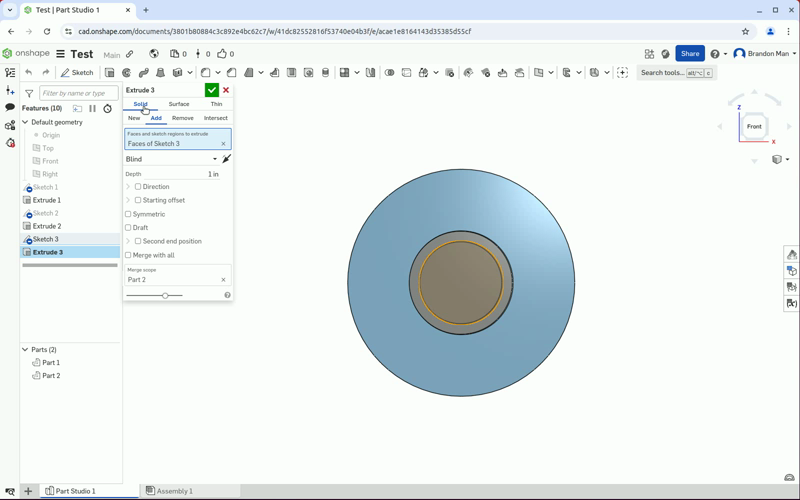
click(143, 106)
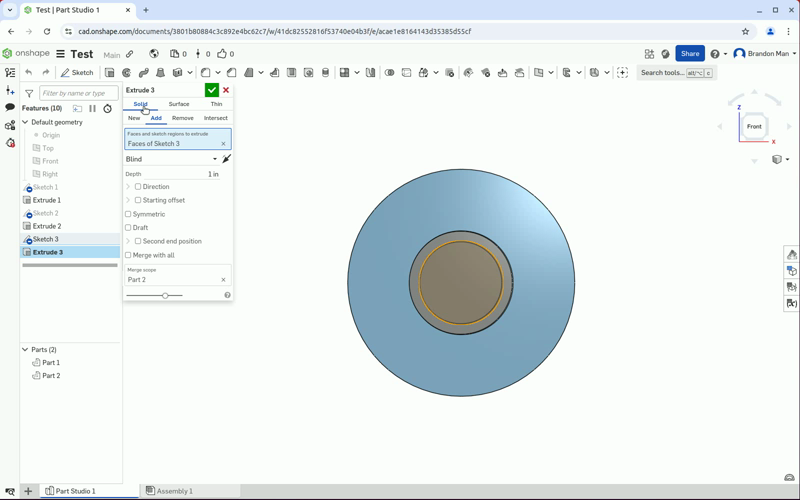
mouse_move(137, 120)
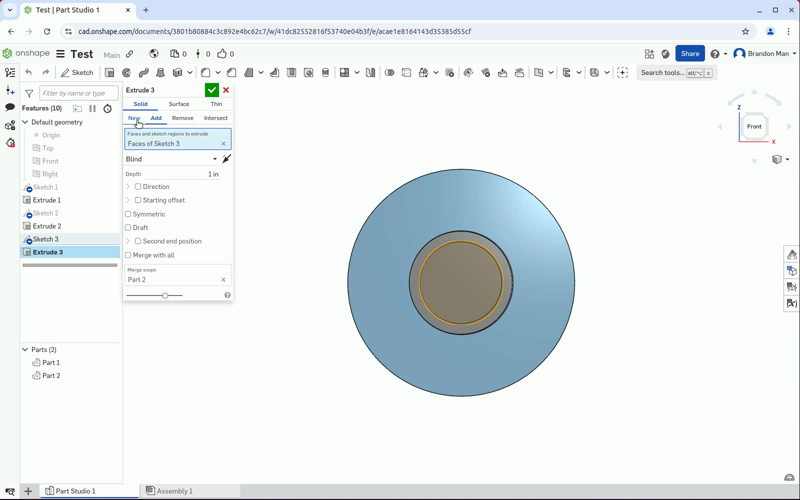
click(137, 120)
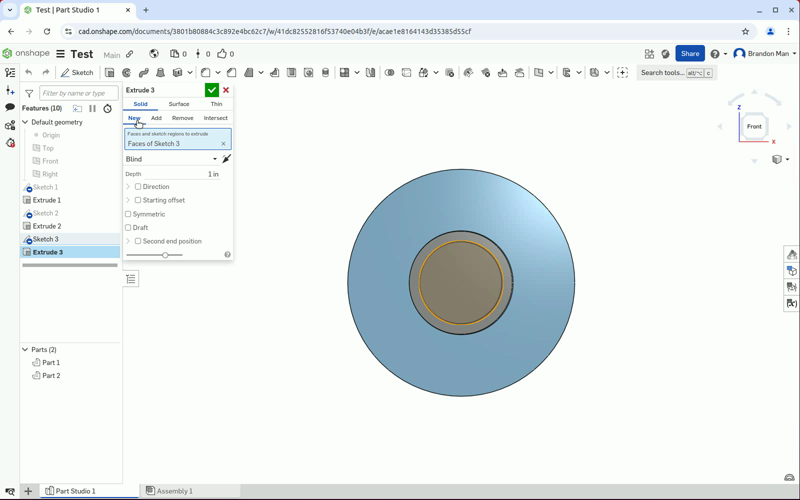
key(tab, 4)
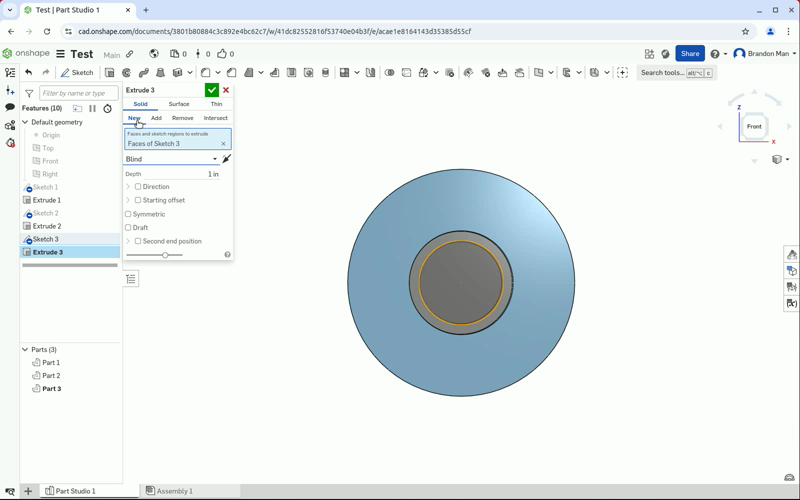
text(7.462)
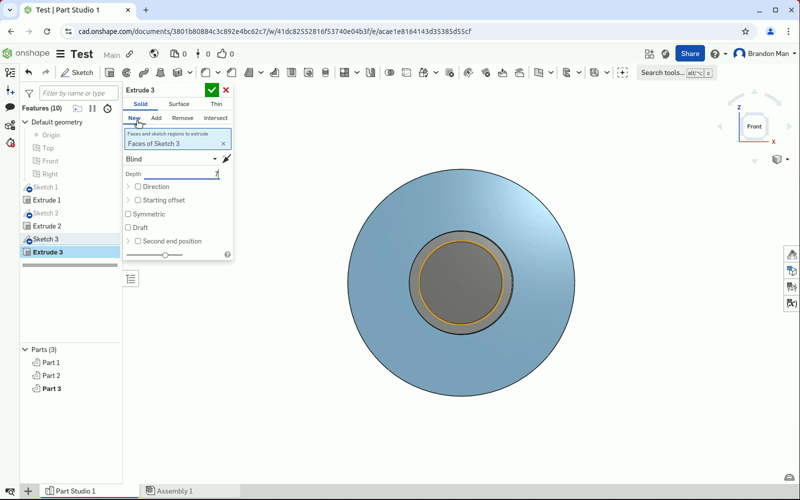
key(enter)
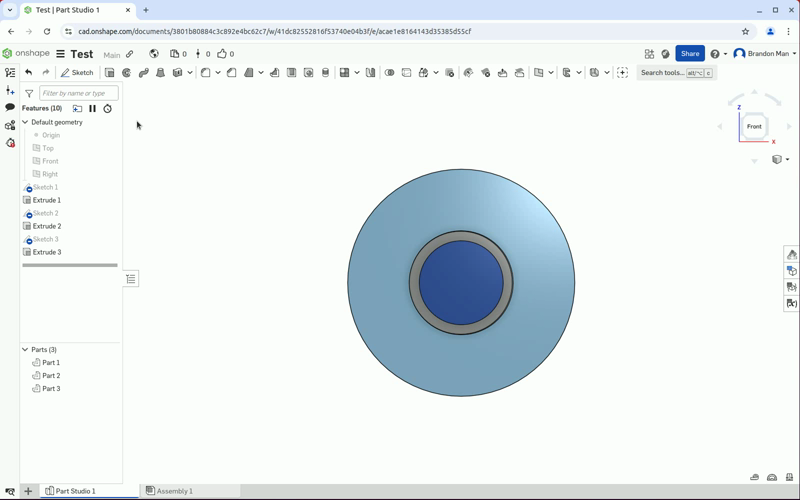
key(shift+h)
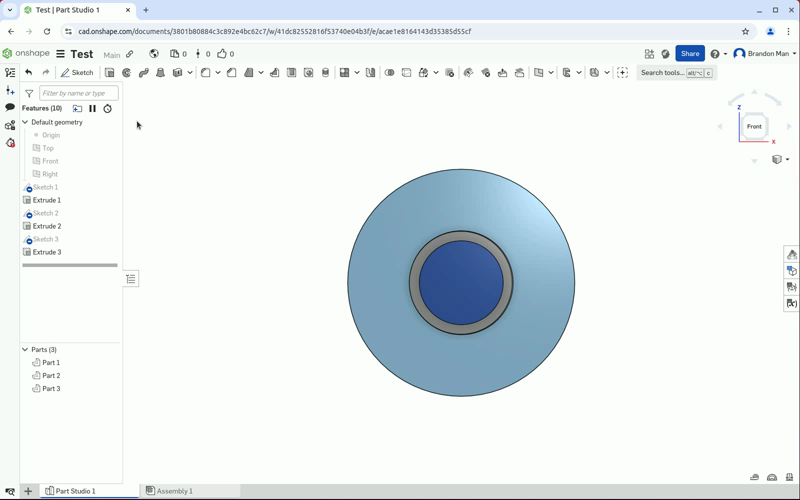
key(shift+h)
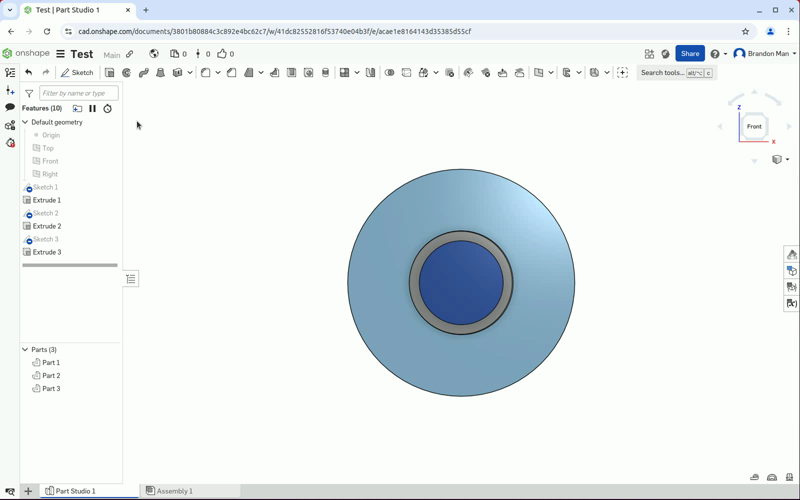
key(shift+7)
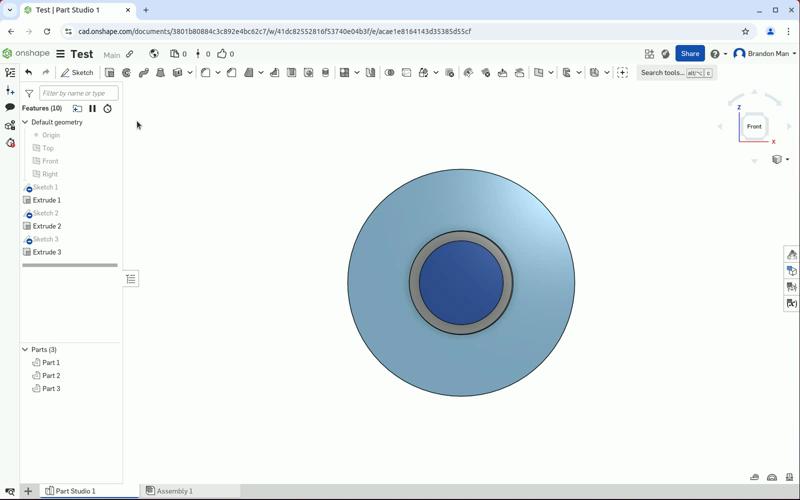
key(left, 2)
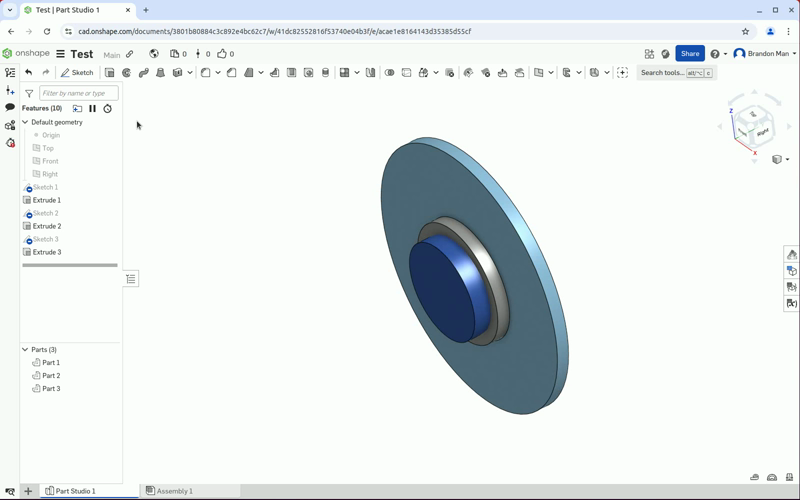
key(down, 2)
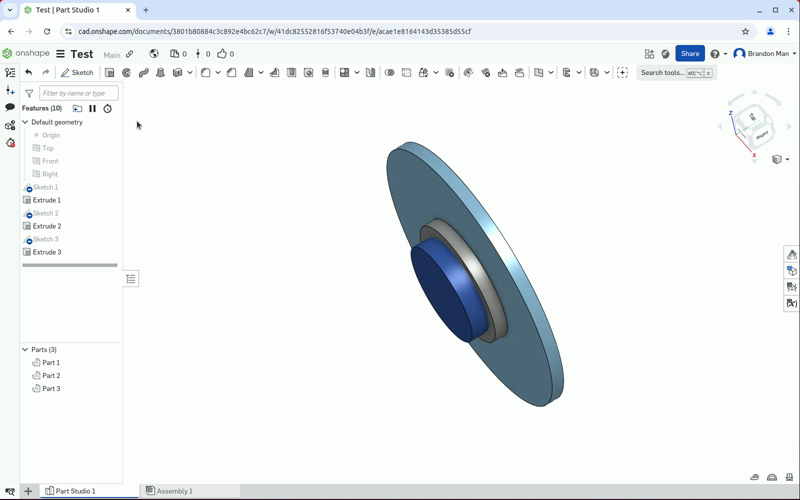
key(up, 2)
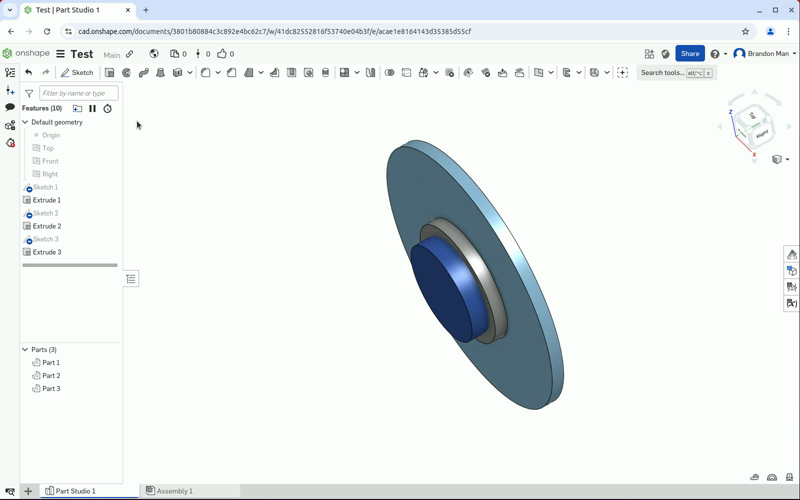
key(right, 2)
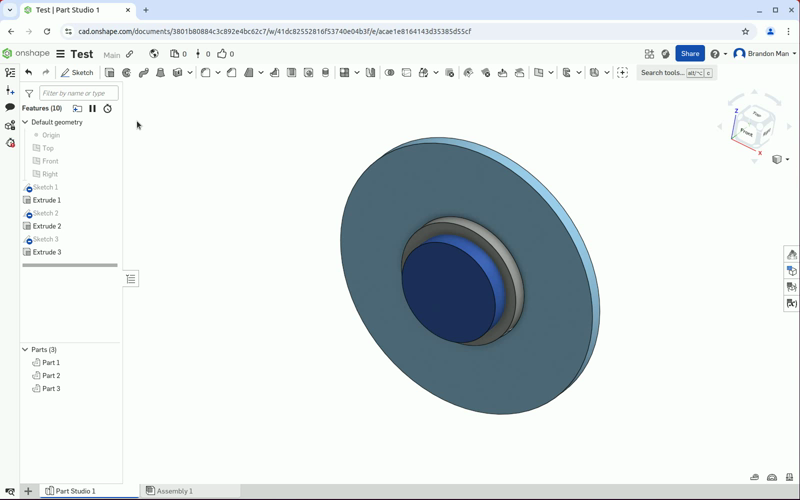
mouse_move(73, 189)
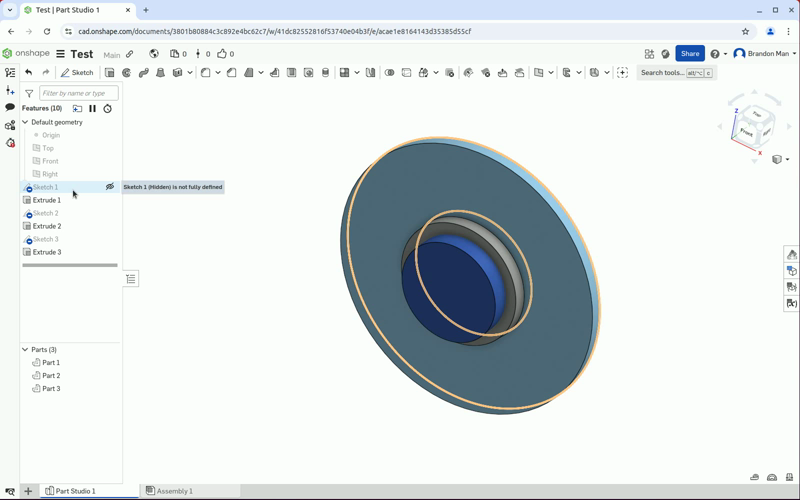
click(73, 189)